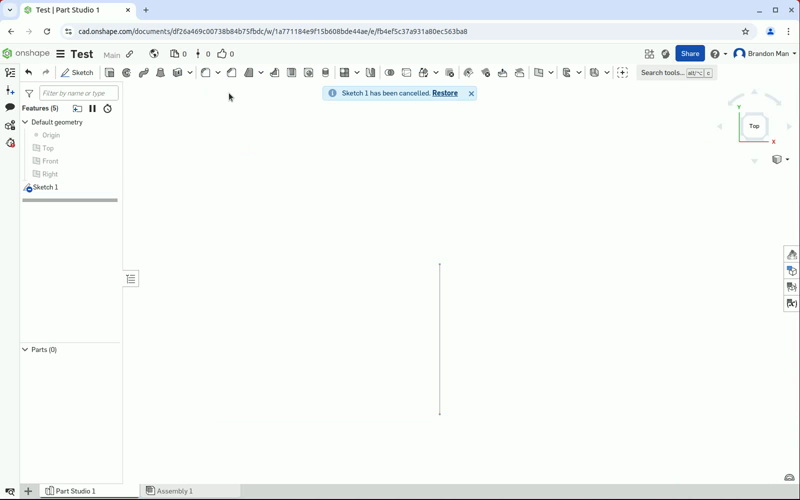
key(shift+h)
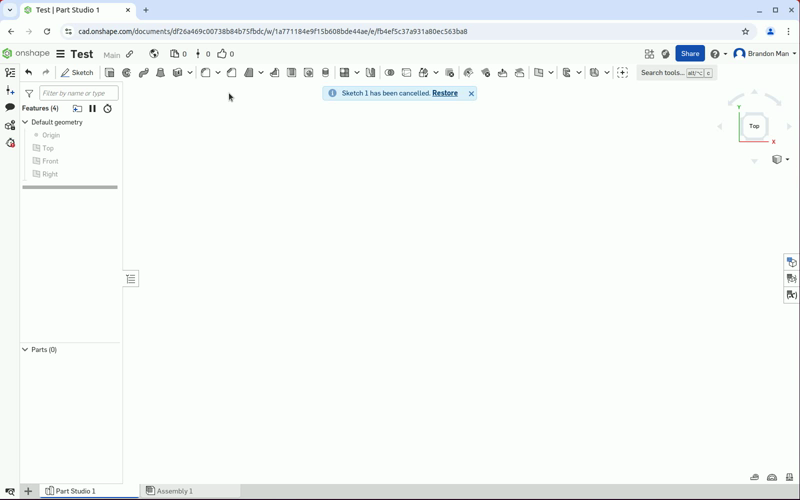
mouse_move(73, 352)
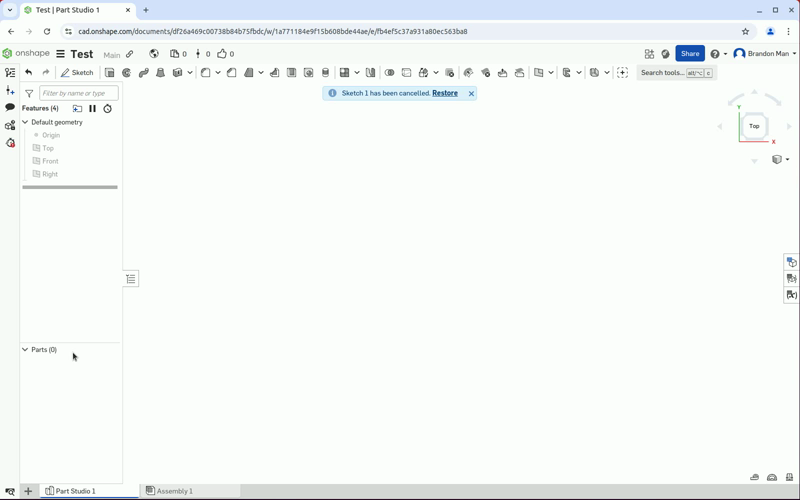
key(y)
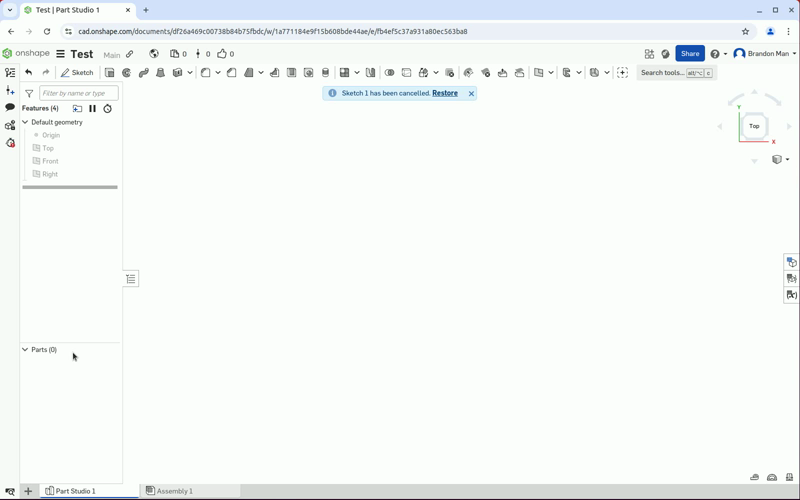
key(shift+p)
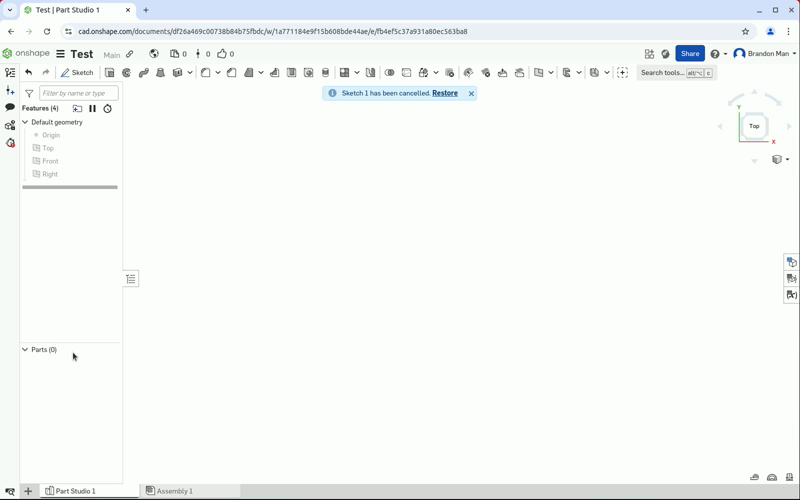
key(space)
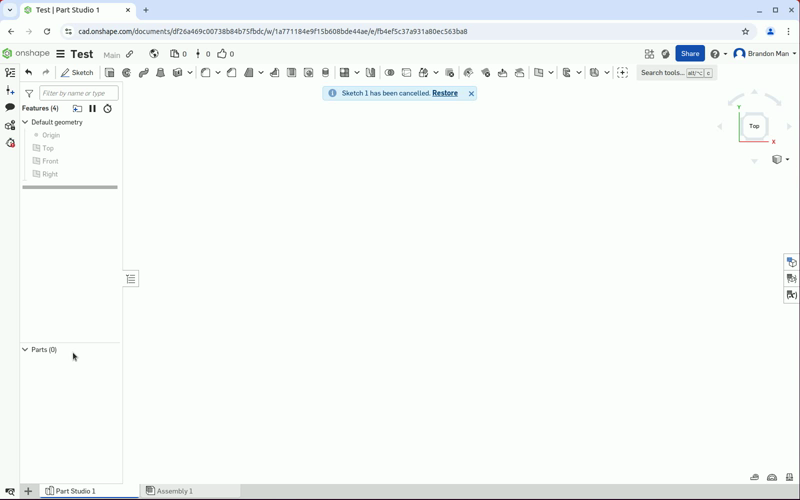
key_down(shift)
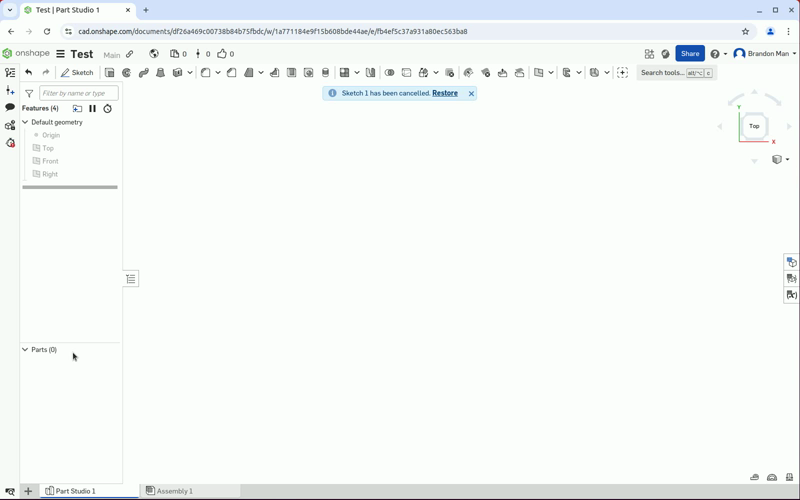
key(up)
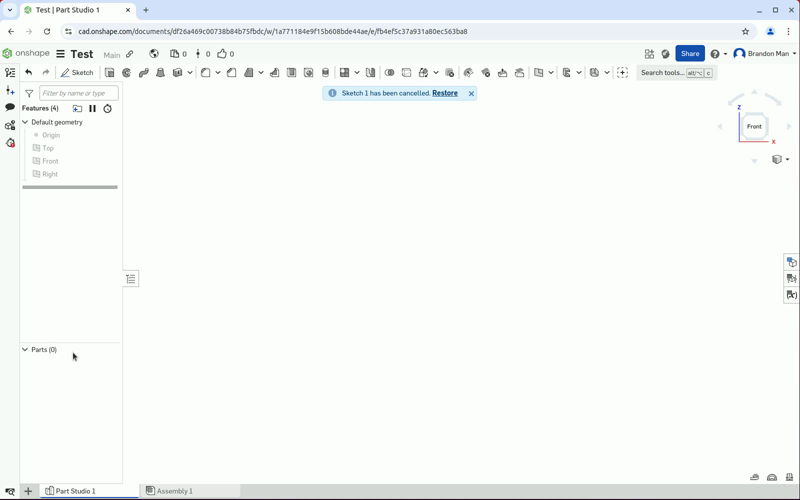
key_up(shift)
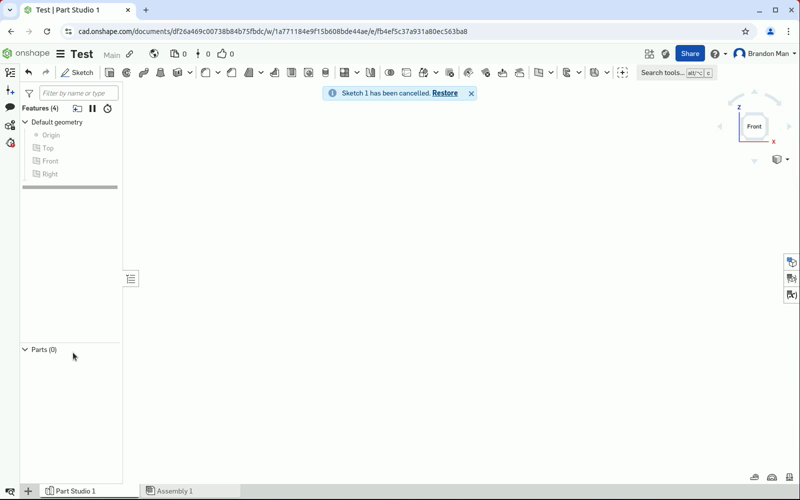
mouse_move(73, 352)
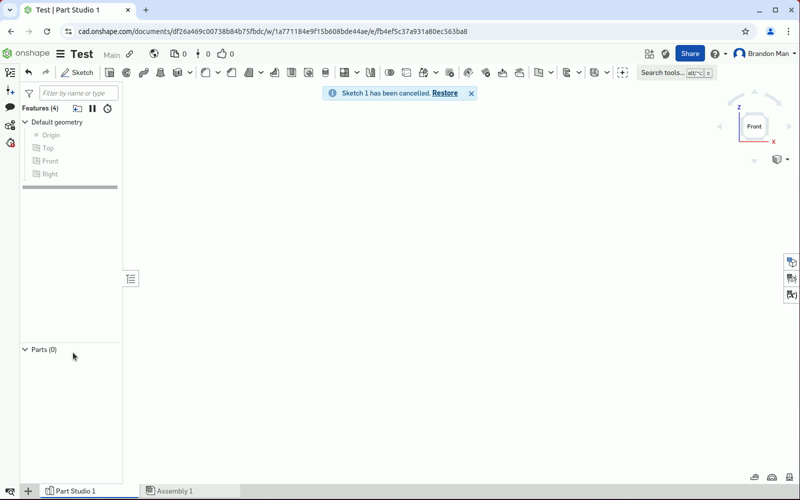
key(shift+y)
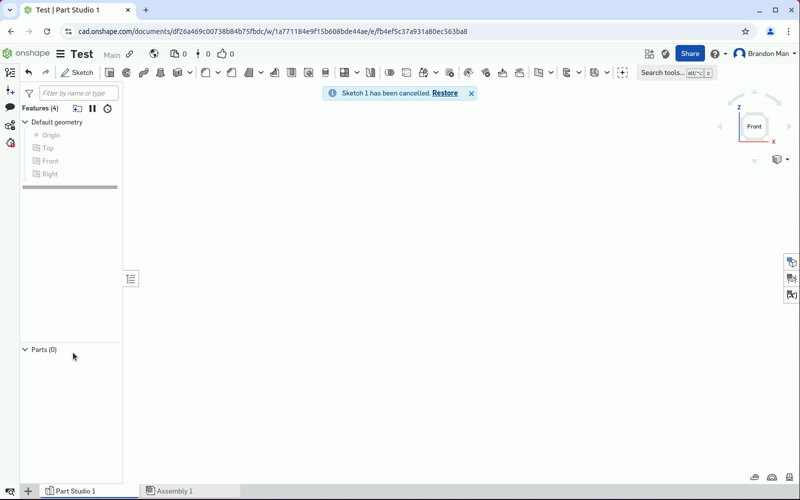
key(shift+s)
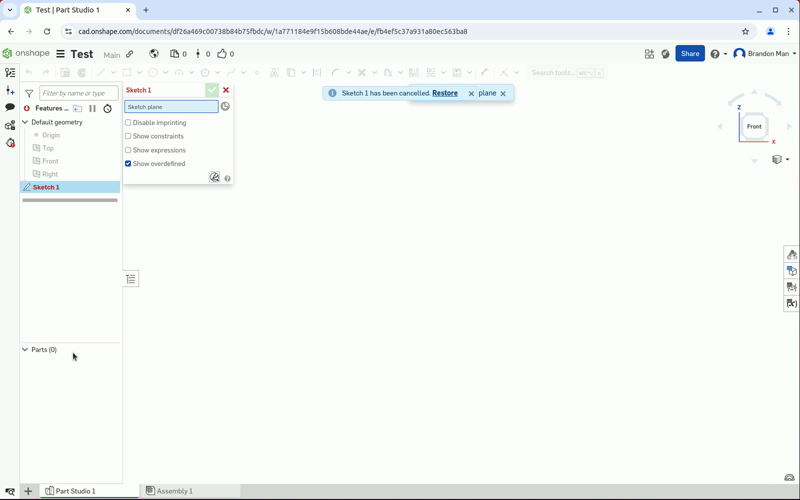
mouse_move(73, 163)
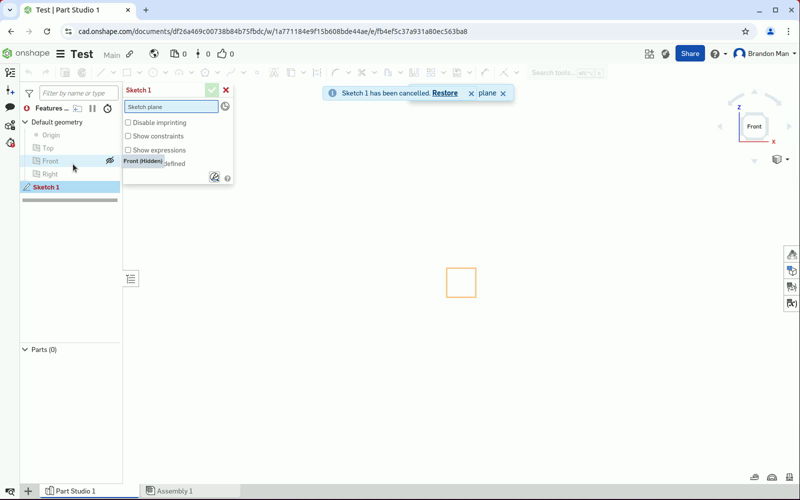
click(73, 163)
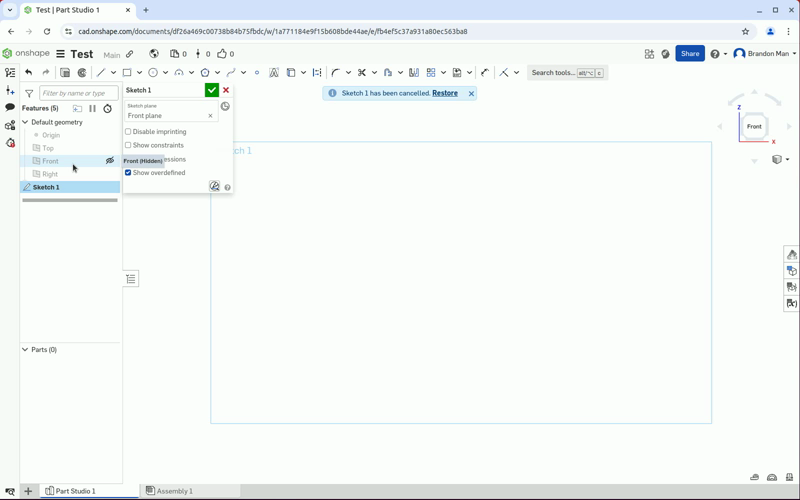
mouse_move(73, 352)
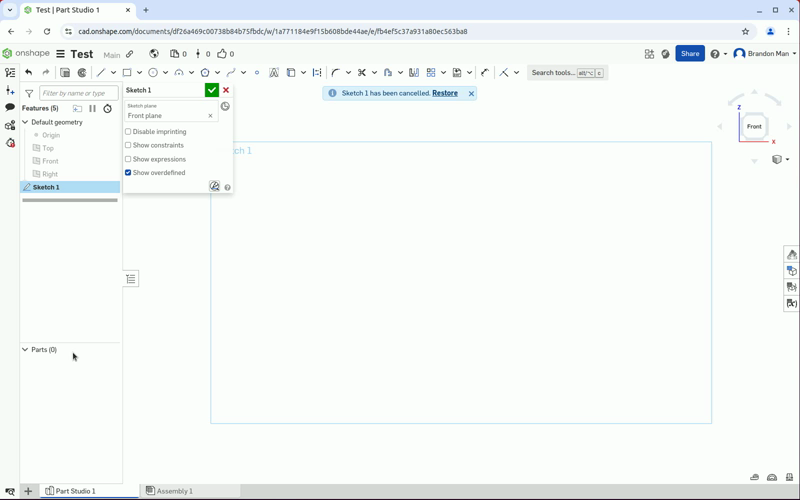
key(y)
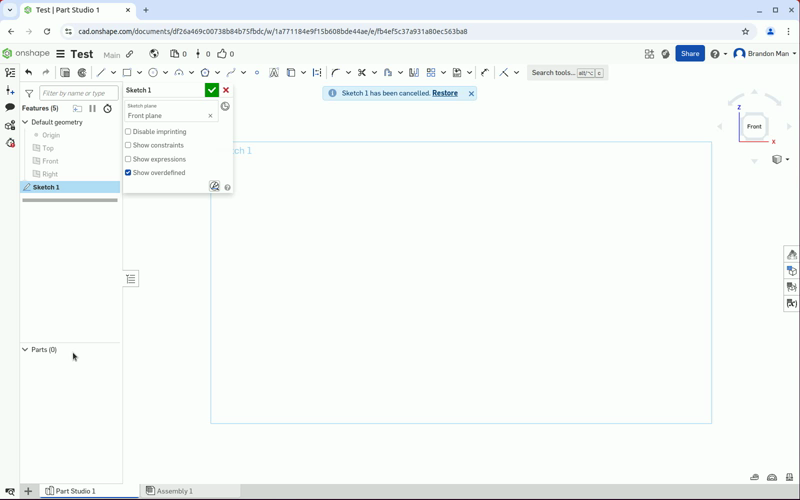
key(c)
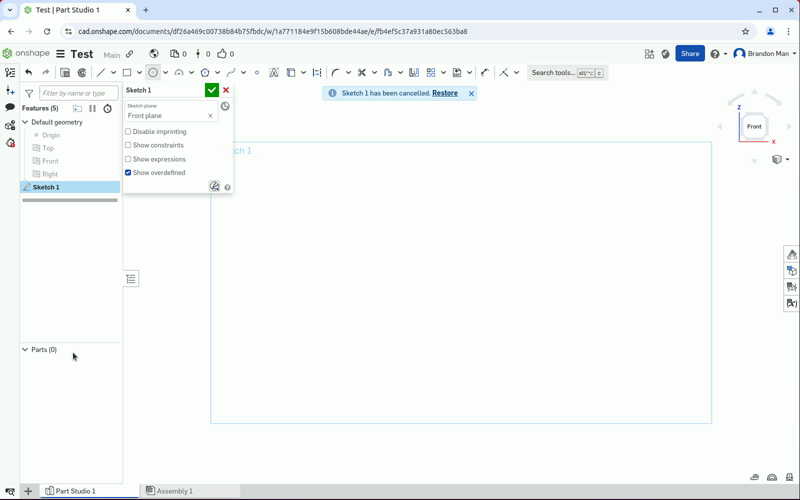
key_down(shift)
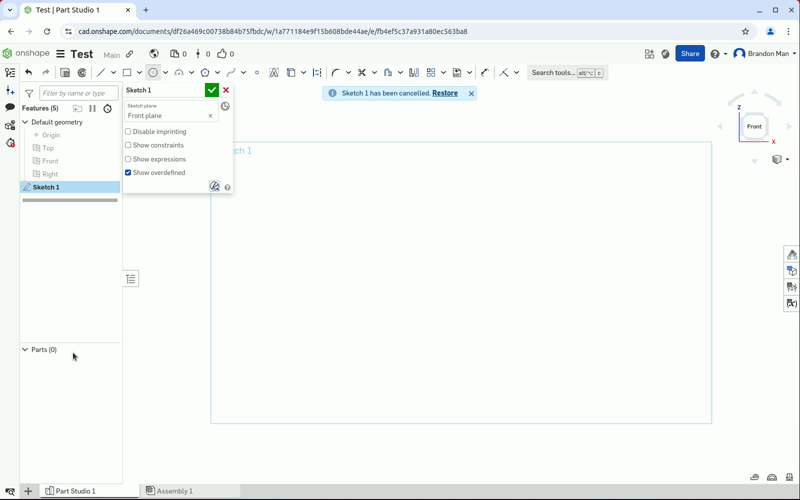
mouse_move(461, 282)
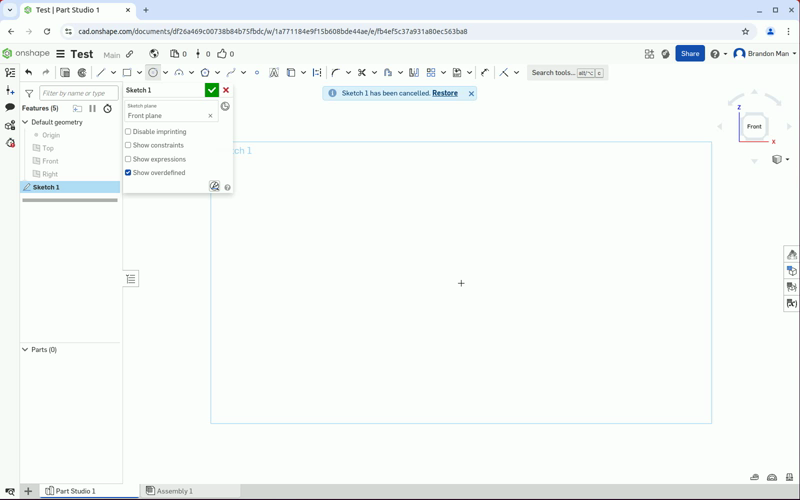
click(461, 282)
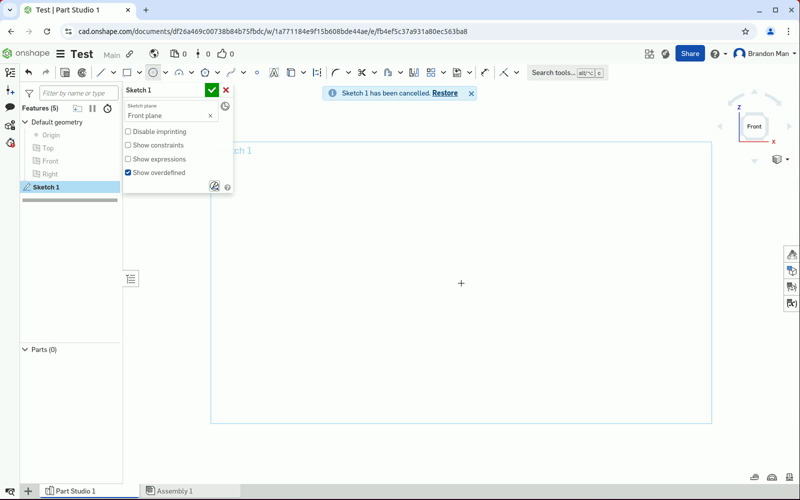
key_up(shift)
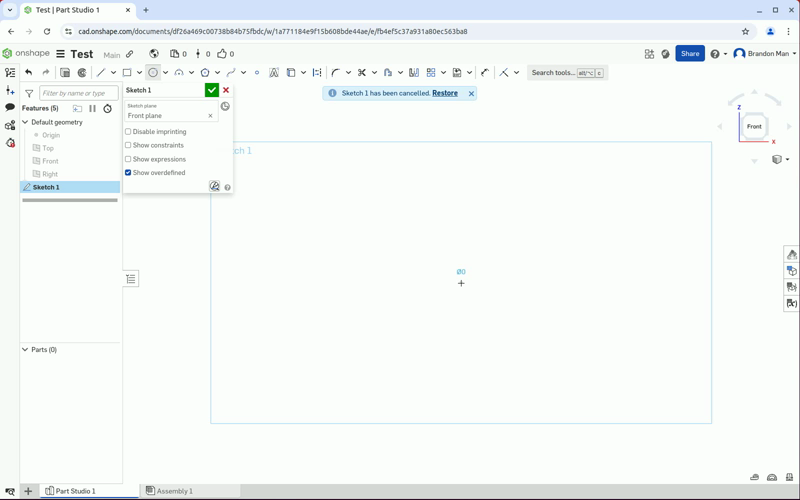
mouse_move(574, 282)
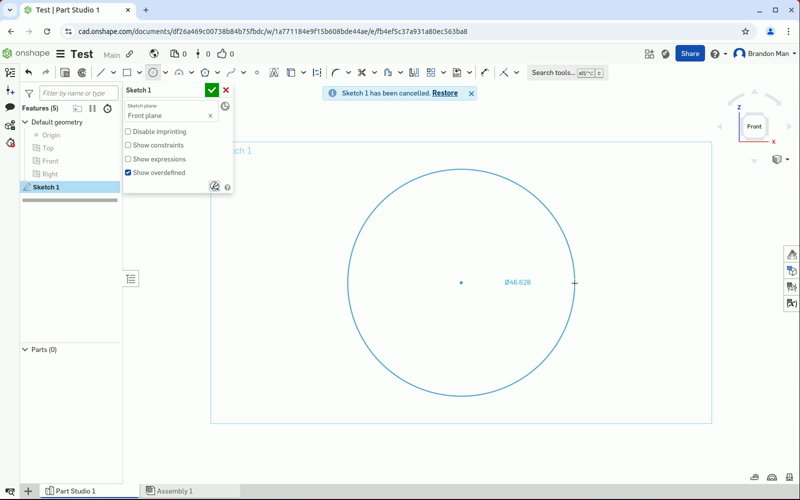
click(574, 282)
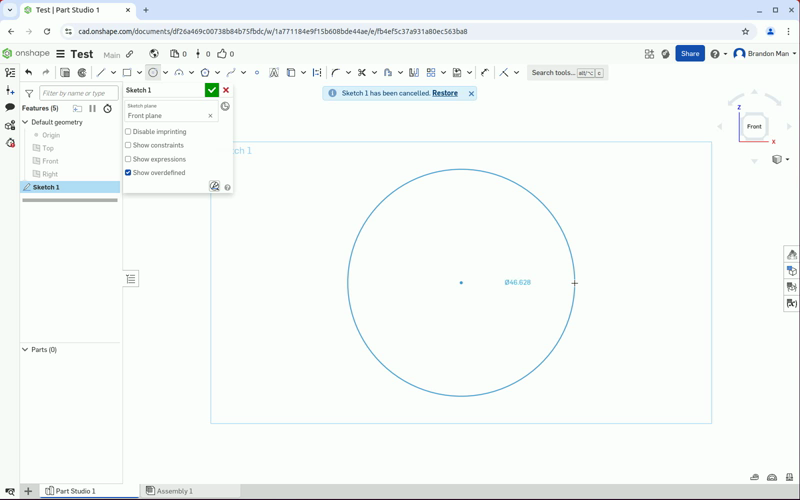
key(esc)
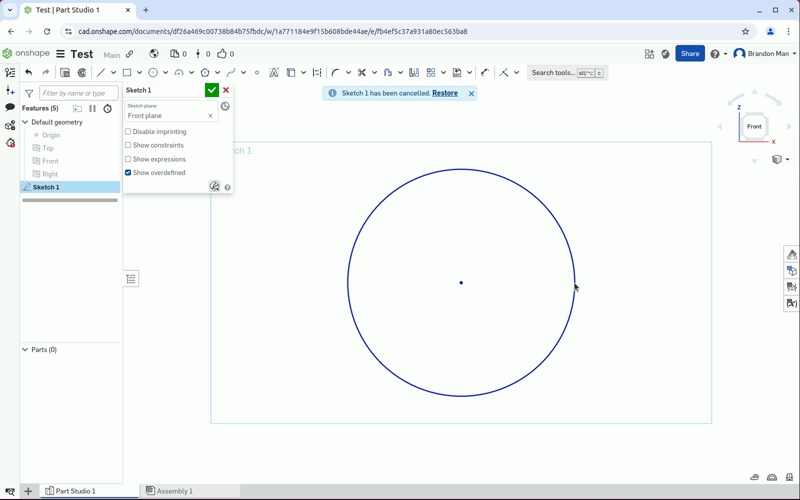
key(l)
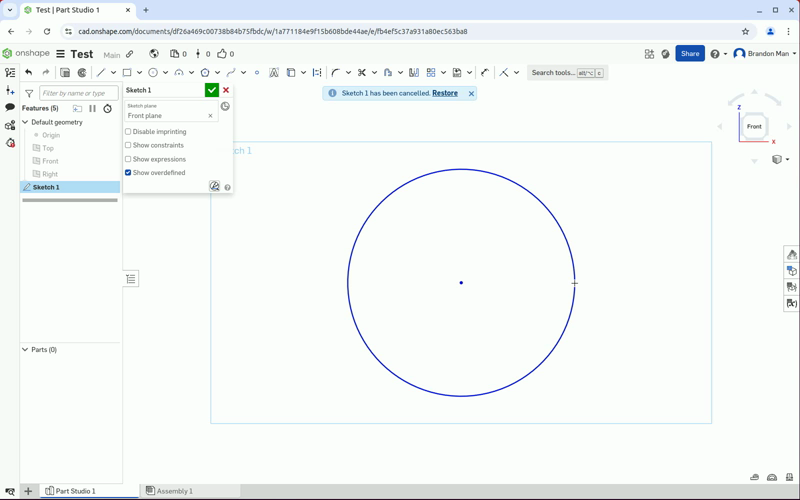
key_down(shift)
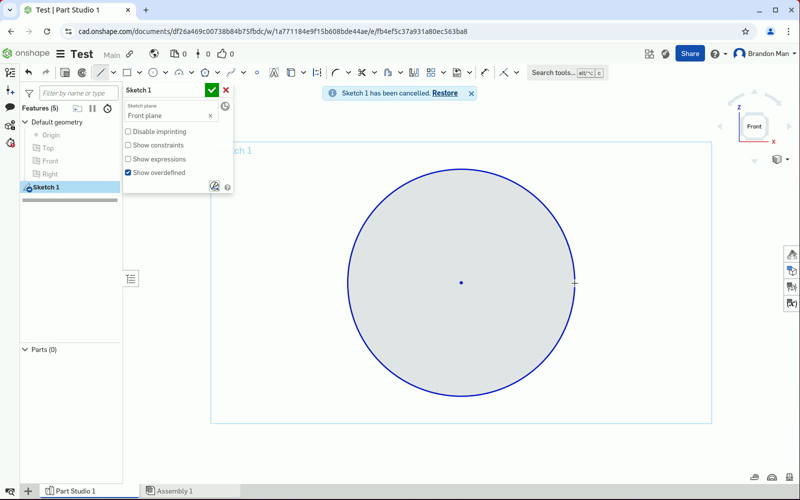
mouse_move(386, 355)
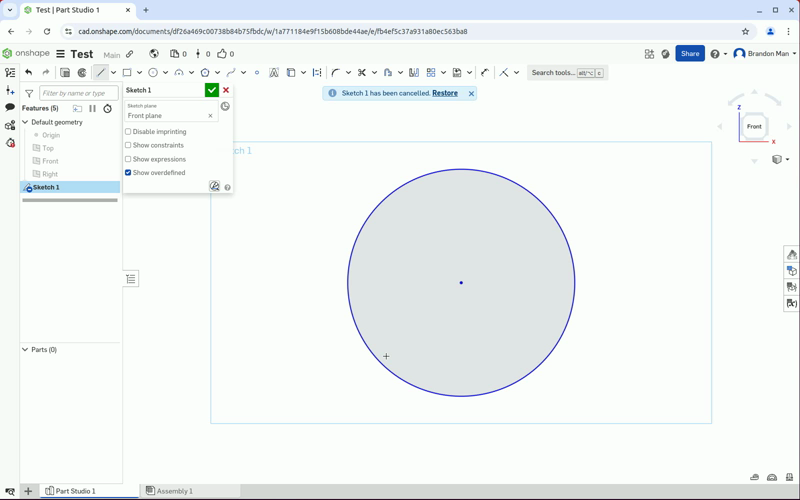
click(386, 355)
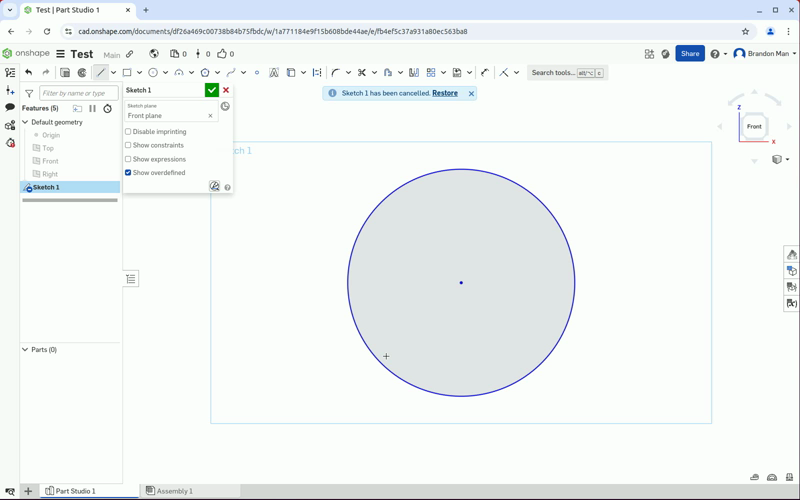
key_up(shift)
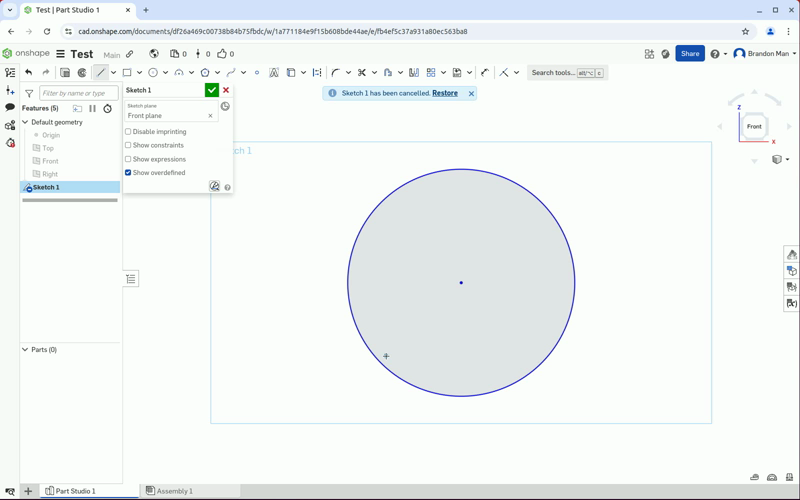
key_down(shift)
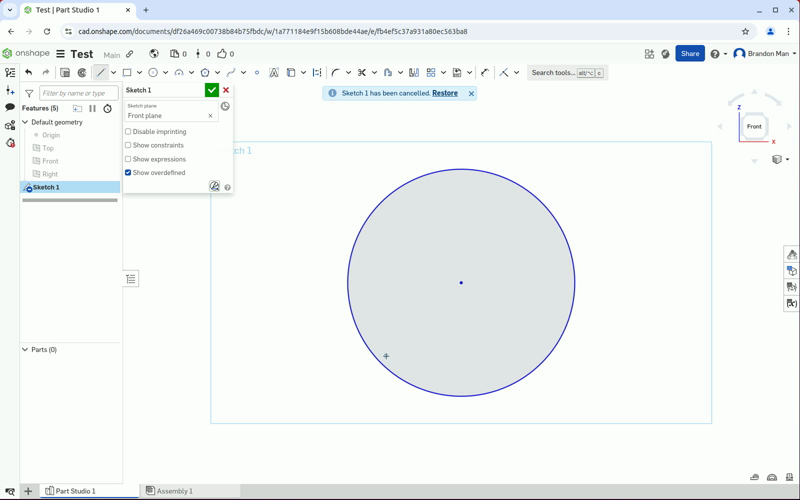
mouse_move(534, 355)
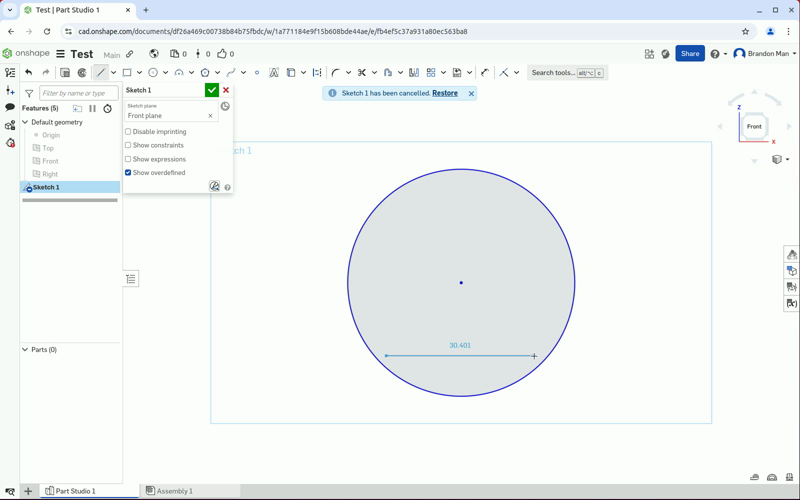
click(534, 355)
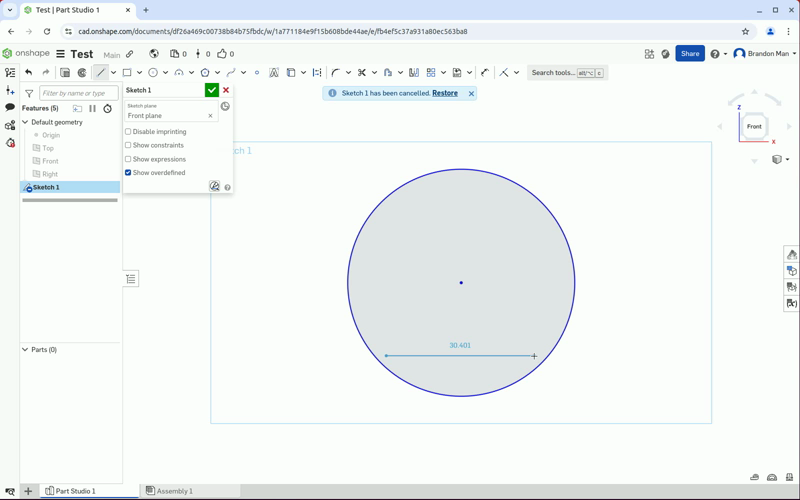
key_up(shift)
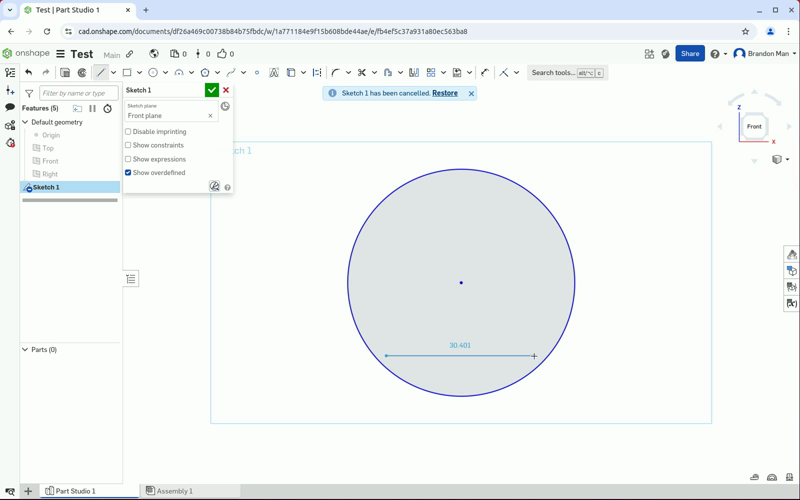
key_down(shift)
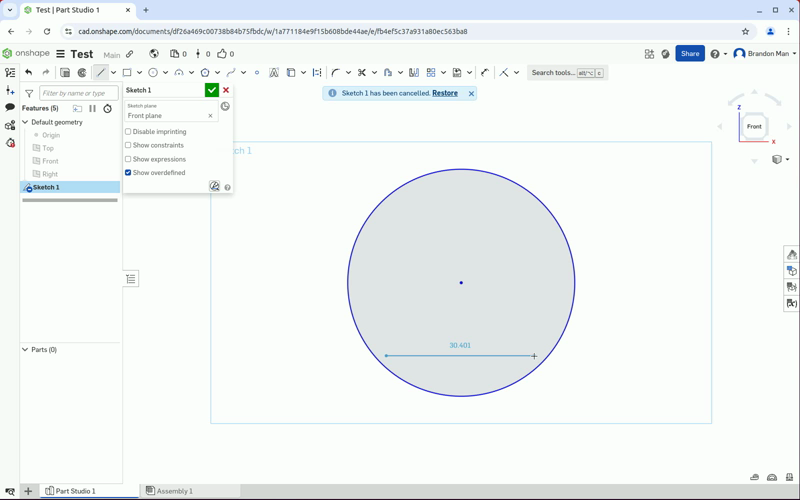
mouse_move(534, 209)
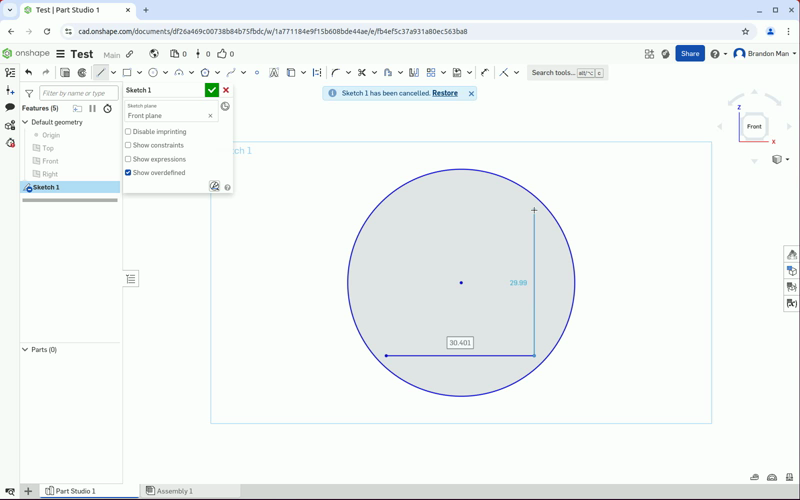
click(534, 209)
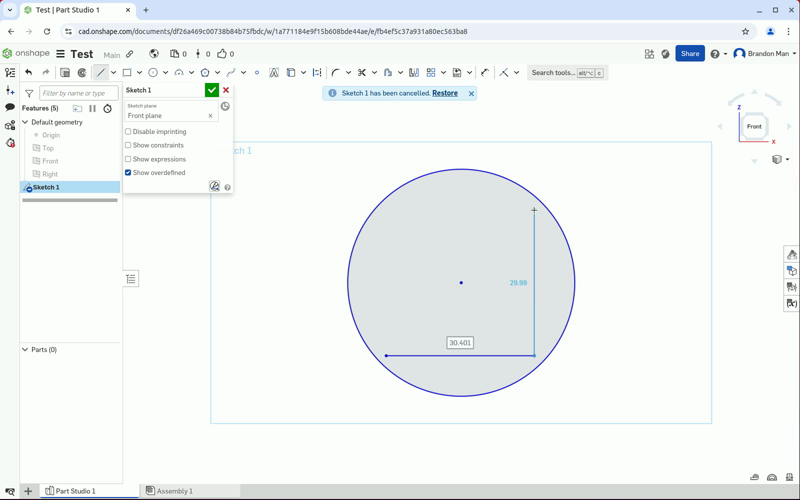
key_up(shift)
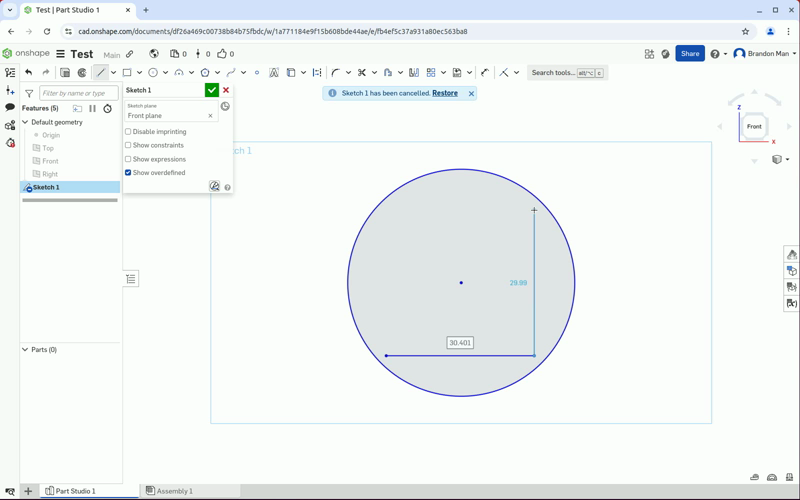
key_down(shift)
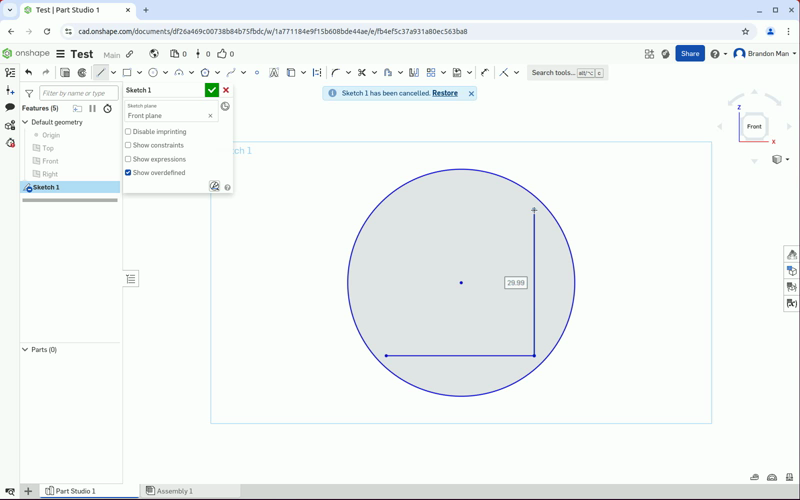
mouse_move(386, 209)
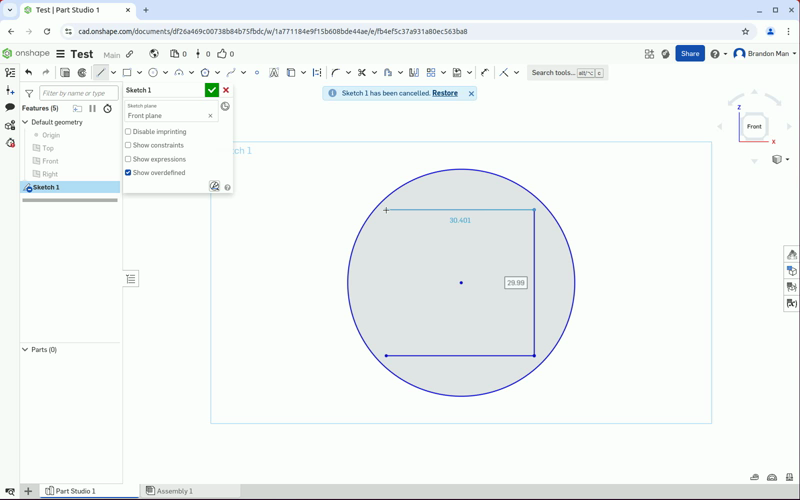
click(386, 209)
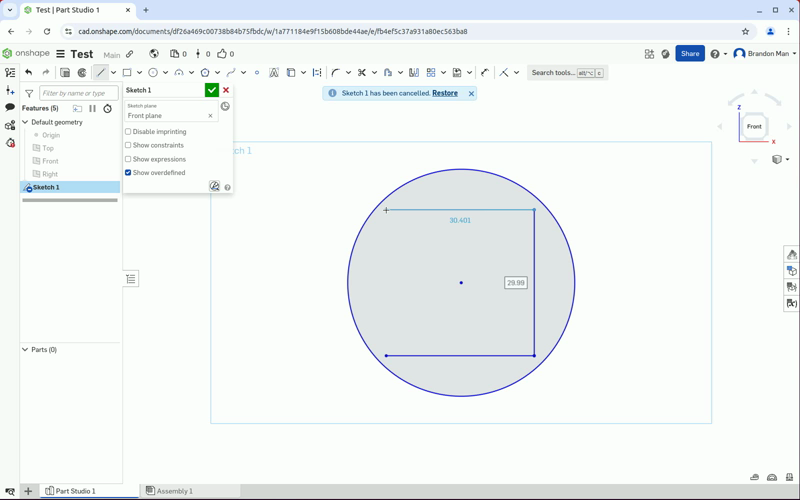
key_up(shift)
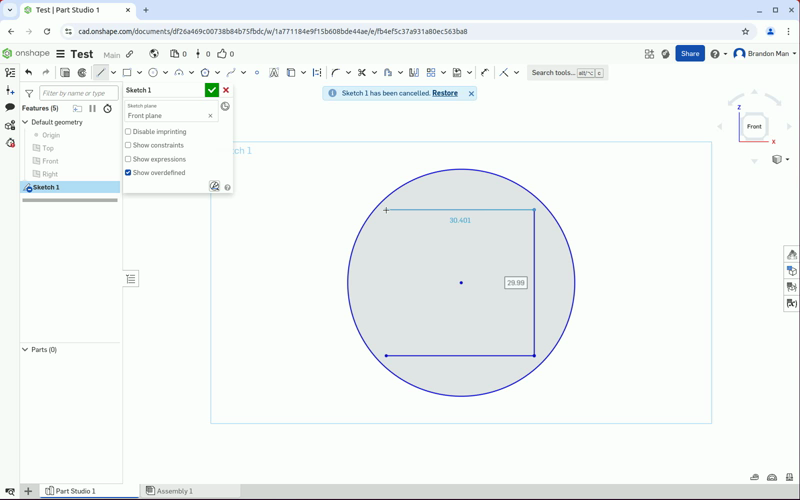
key_down(shift)
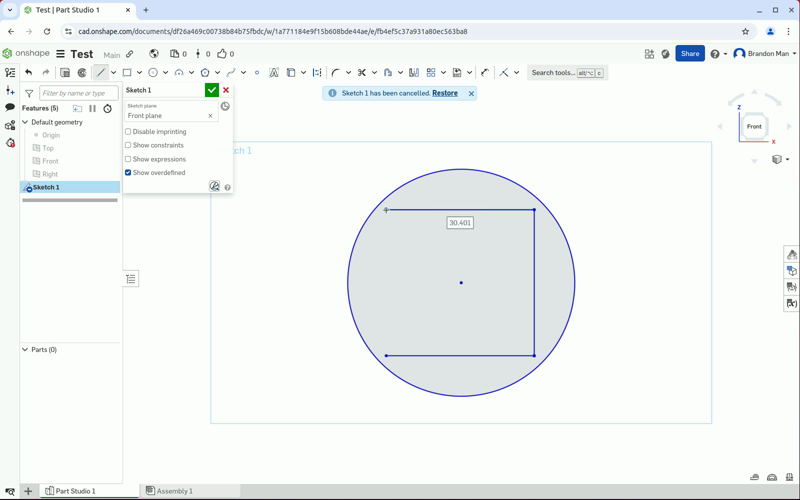
mouse_move(386, 355)
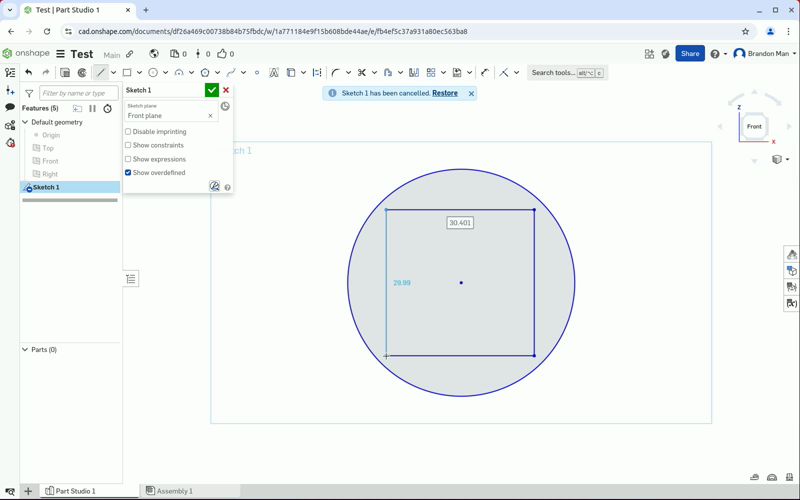
key_up(shift)
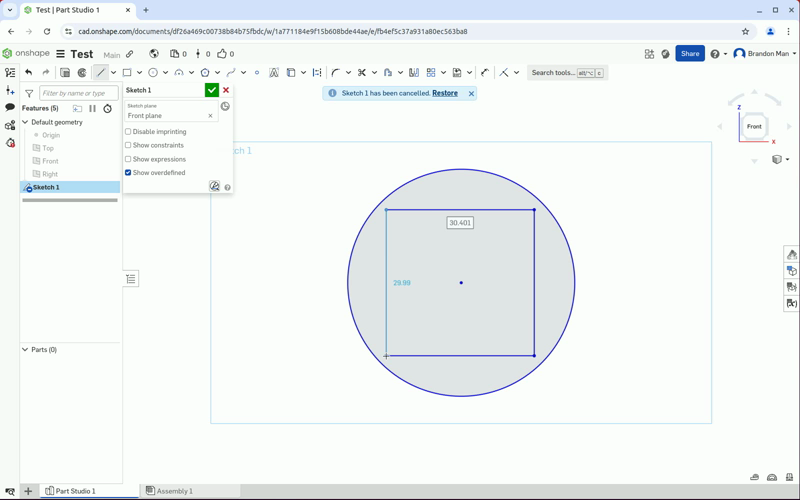
click(386, 355)
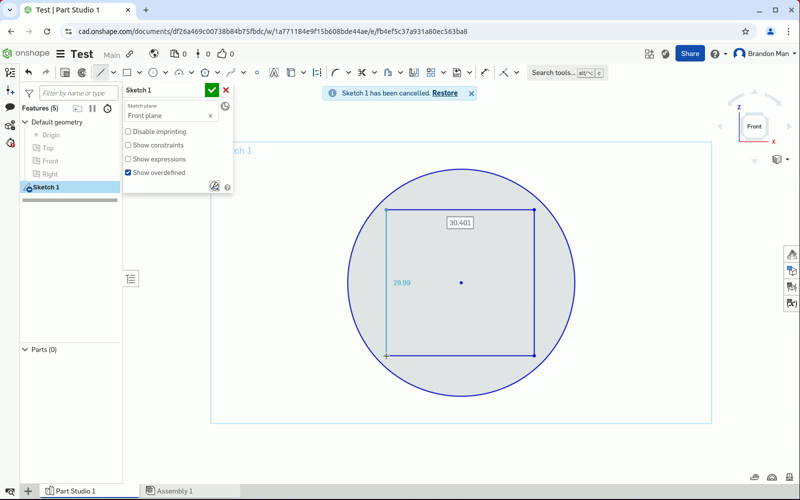
key(esc)
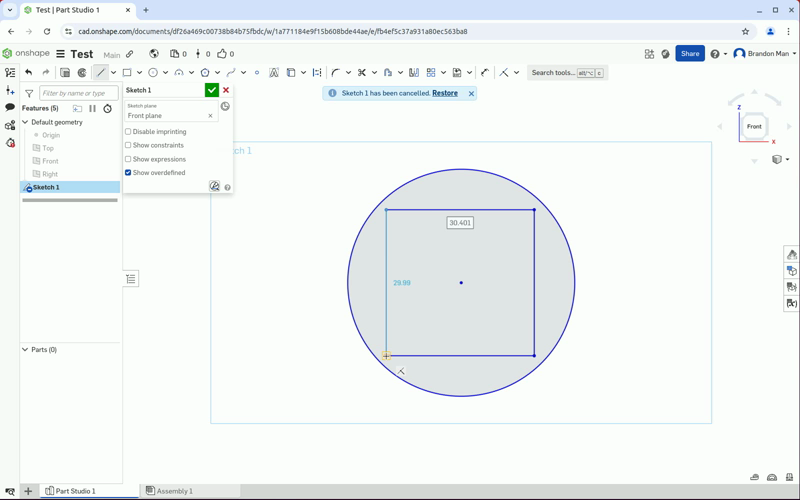
mouse_move(451, 382)
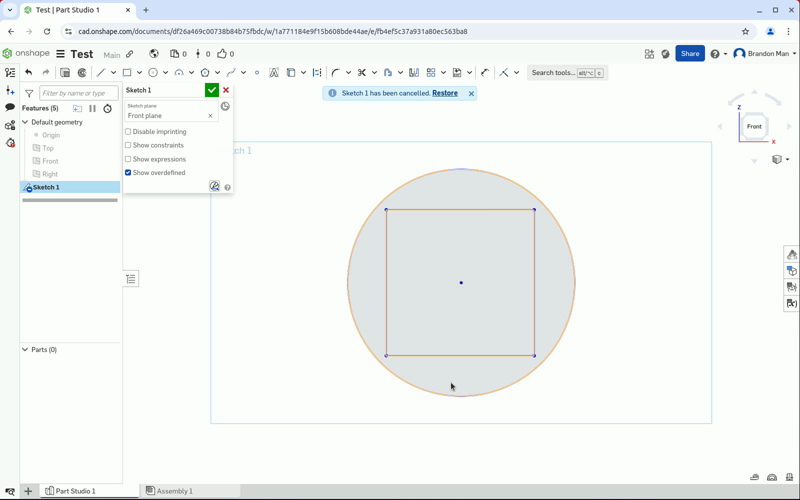
click(451, 382)
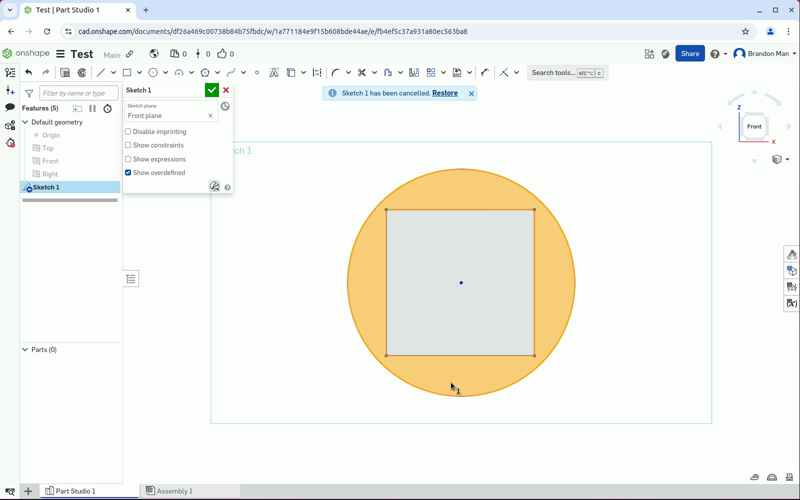
mouse_move(73, 352)
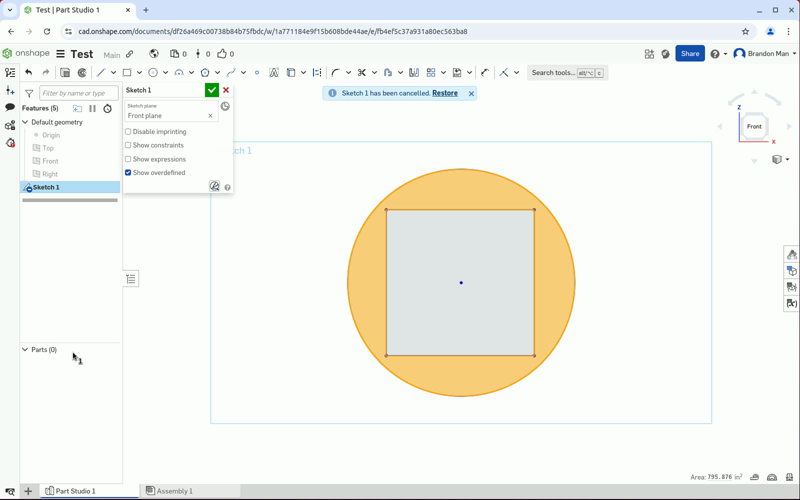
key(shift+y)
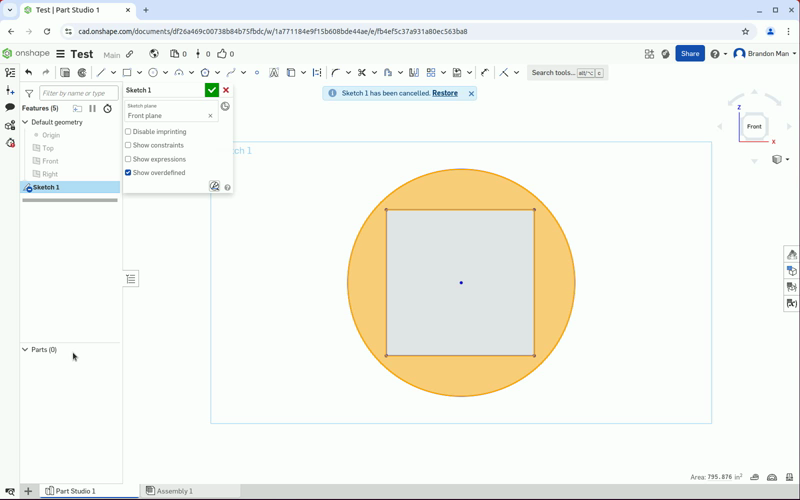
key(shift+e)
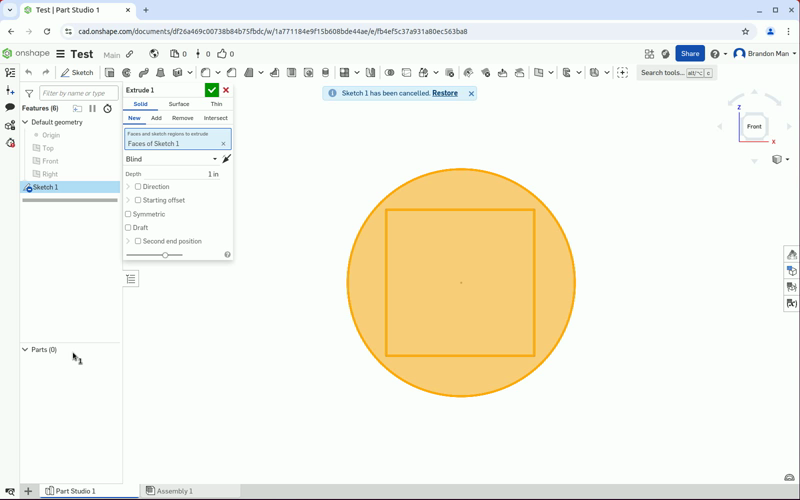
mouse_move(143, 106)
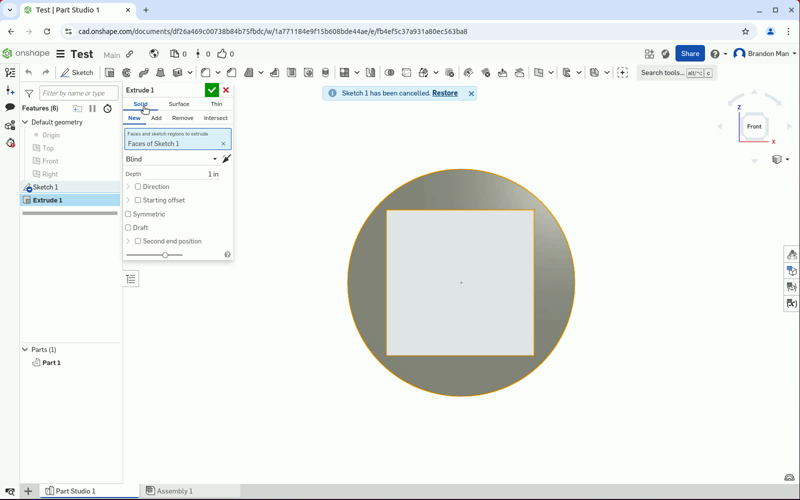
click(143, 106)
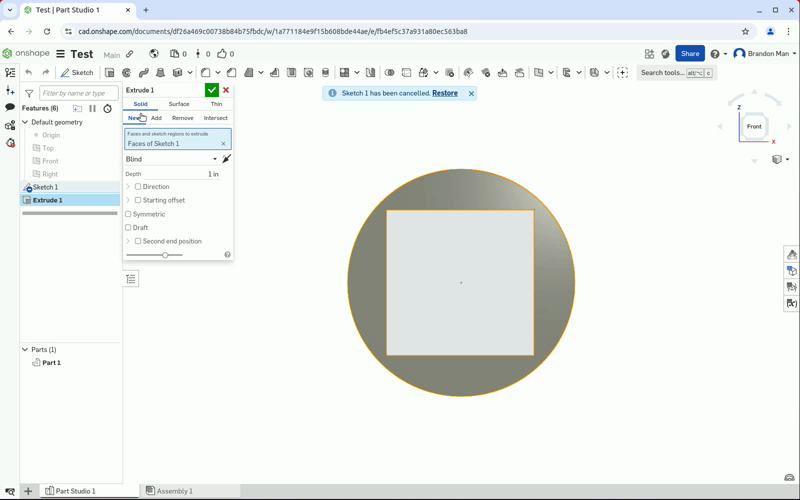
mouse_move(137, 120)
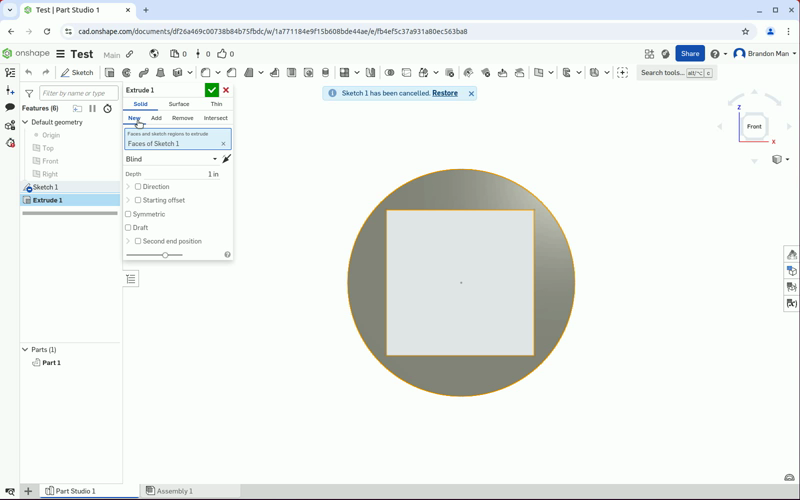
click(137, 120)
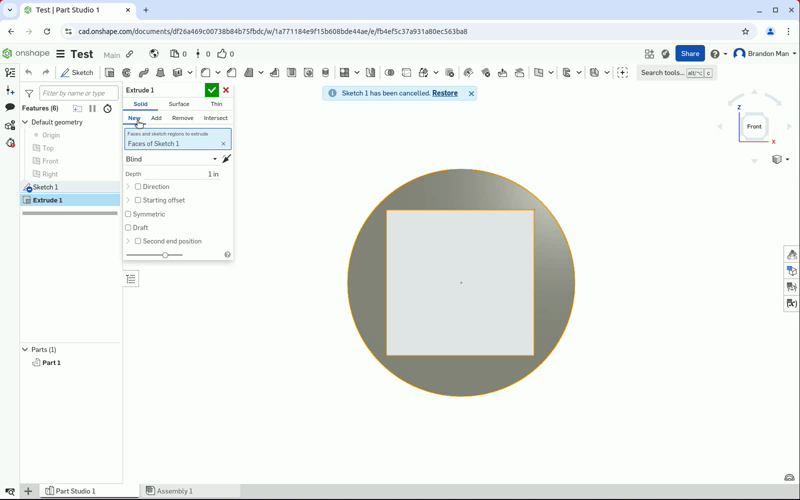
key(tab, 4)
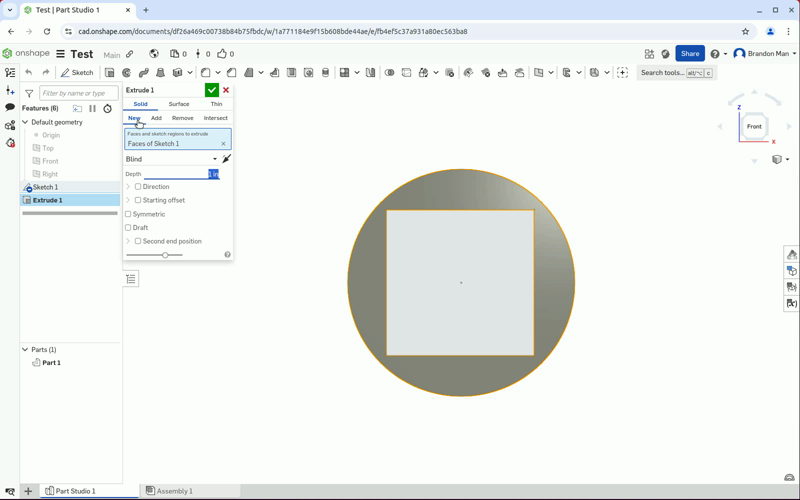
text(13.239)
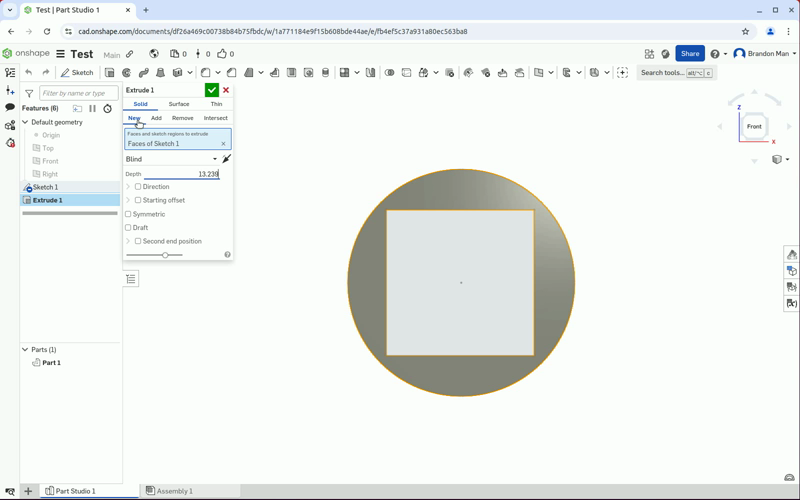
key(enter)
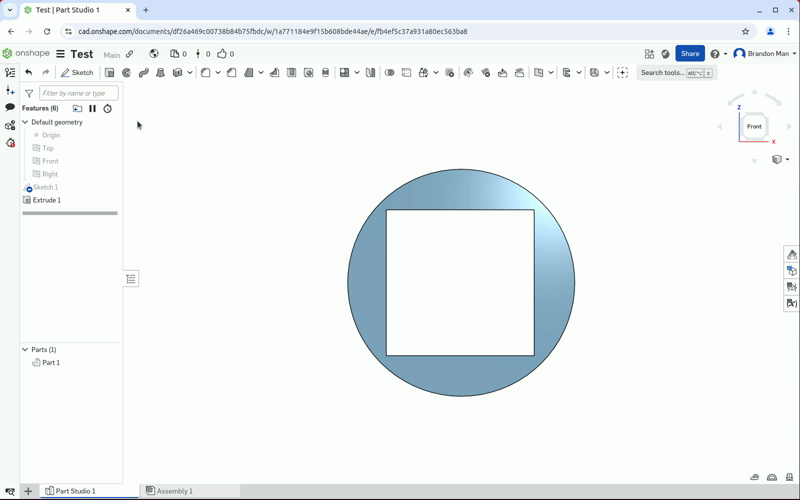
key(shift+h)
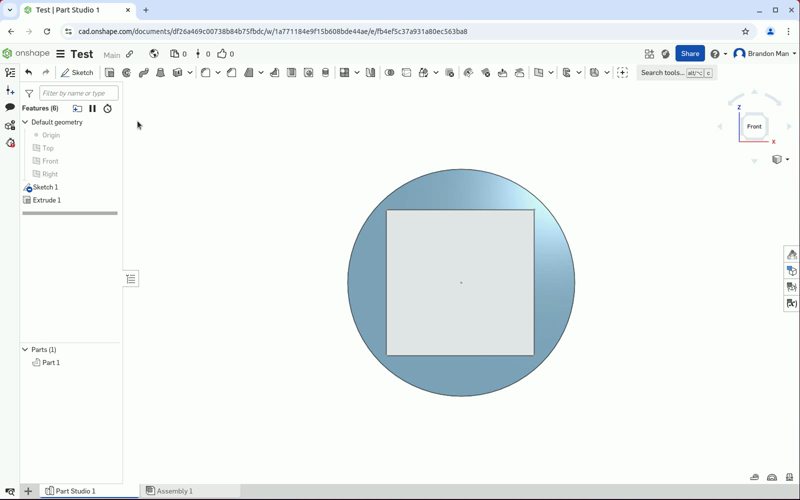
key(shift+h)
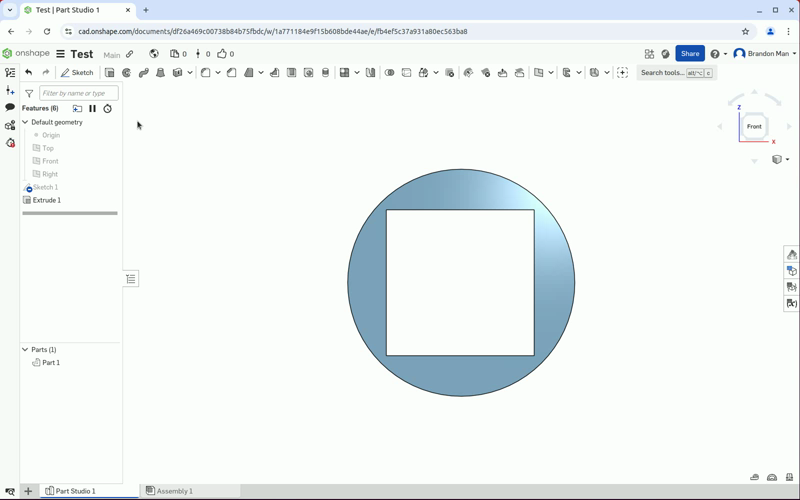
mouse_move(73, 189)
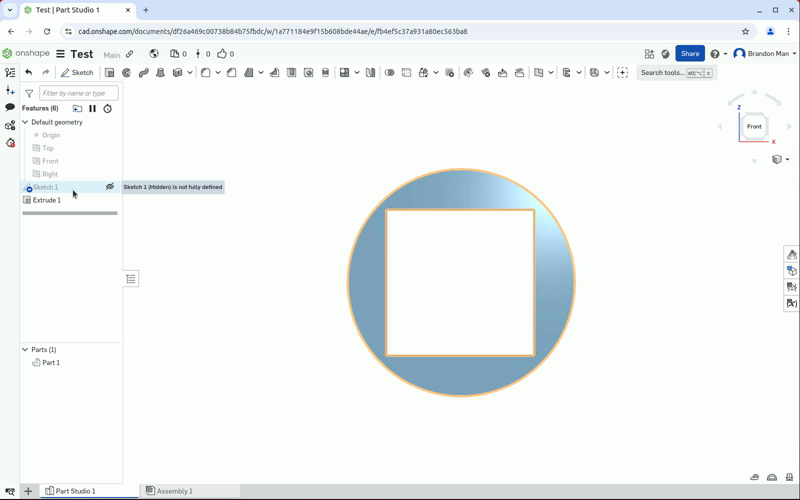
click(73, 189)
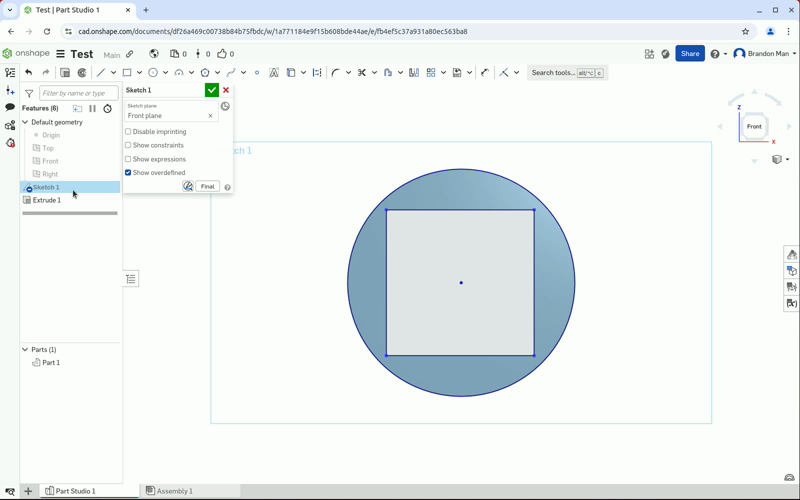
mouse_move(229, 92)
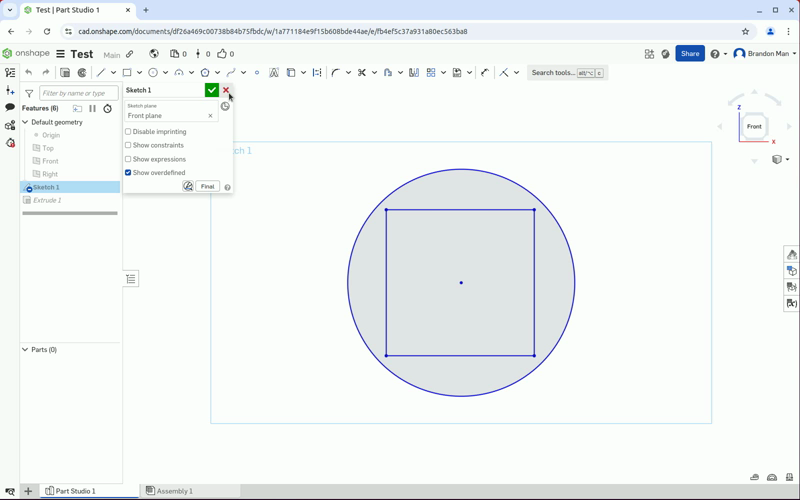
click(229, 92)
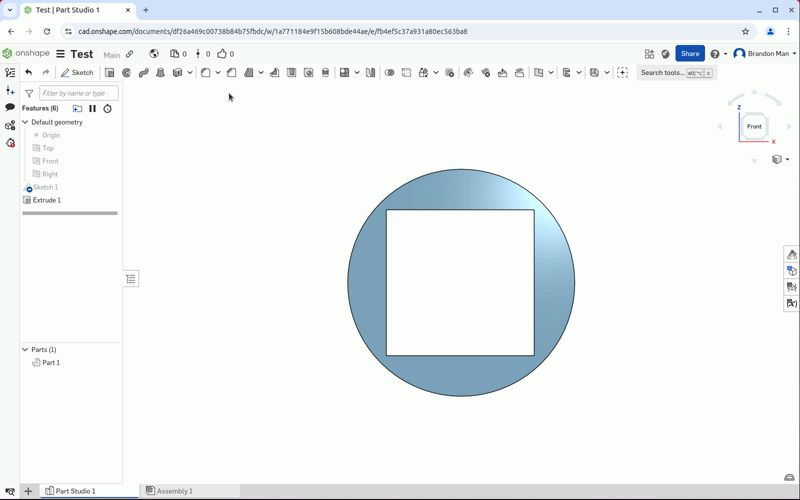
mouse_move(73, 352)
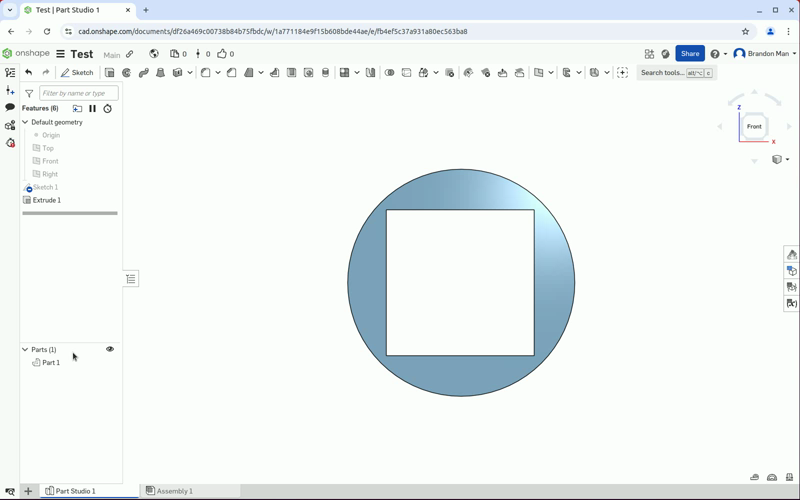
key(y)
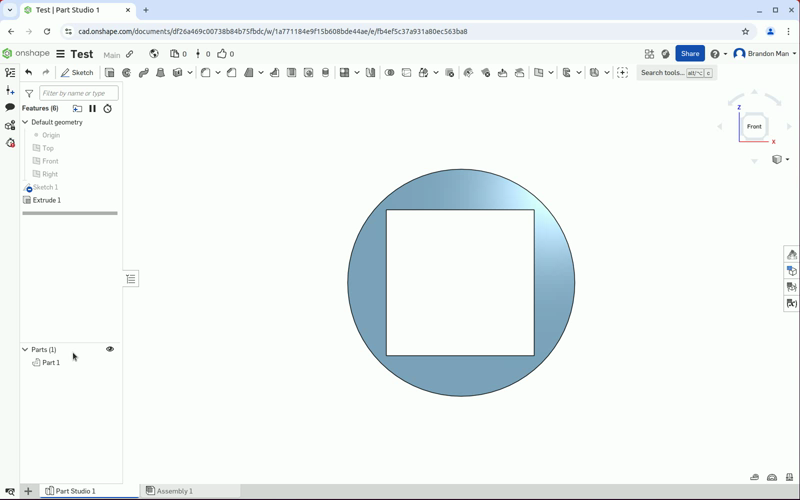
key(shift+p)
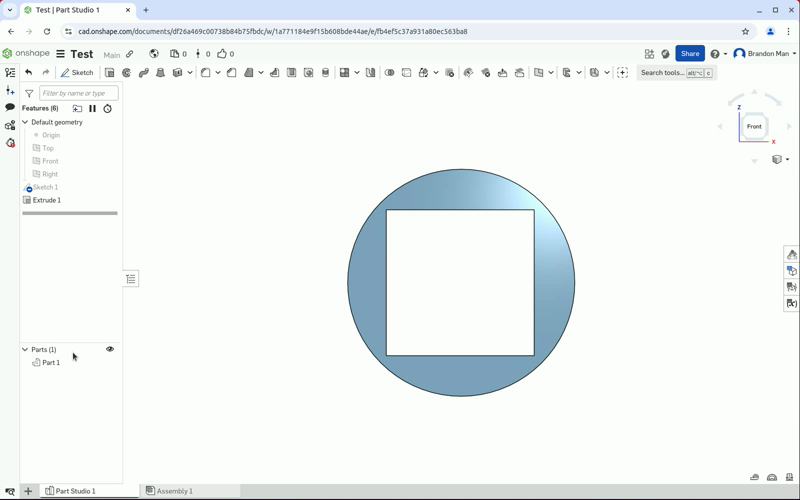
key(space)
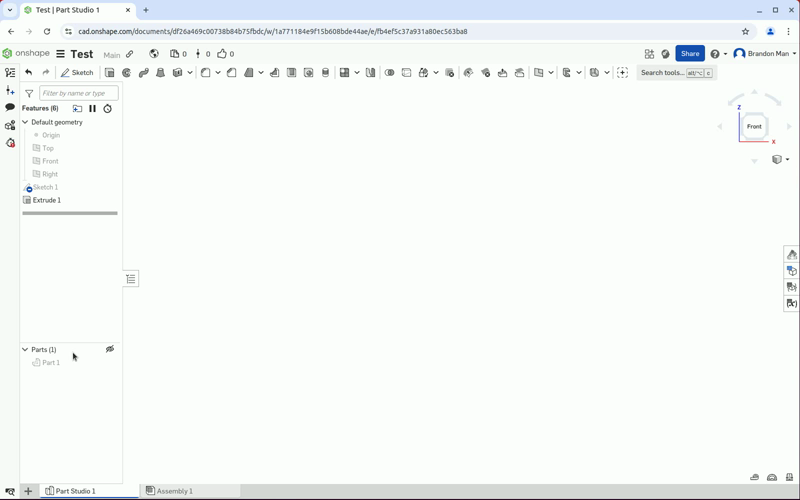
key_down(shift)
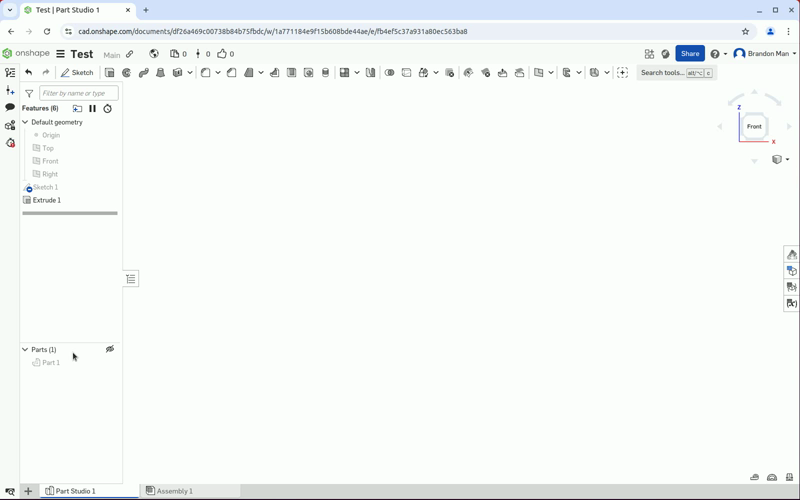
key(down)
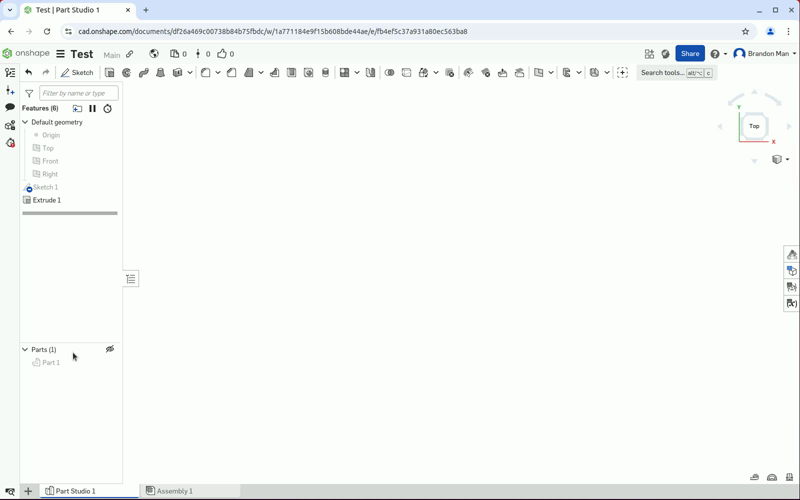
key_up(shift)
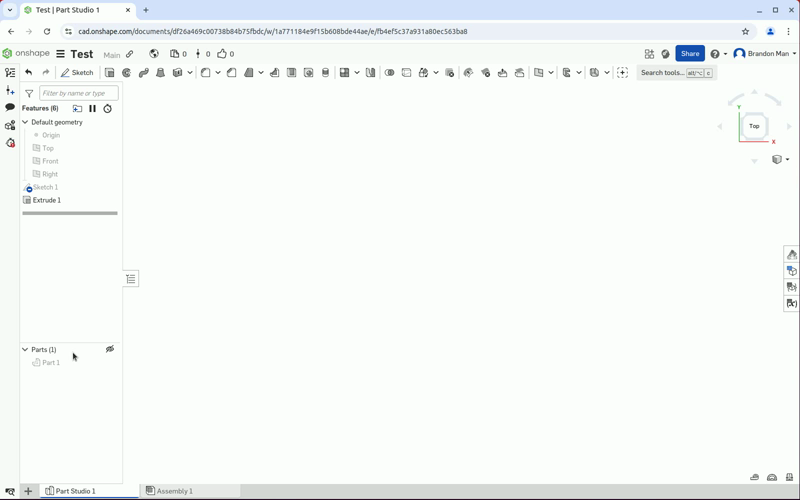
mouse_move(73, 352)
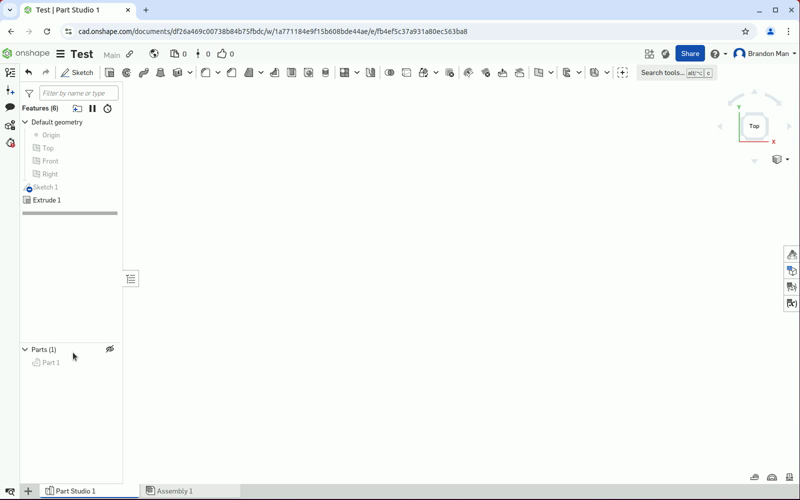
key(shift+y)
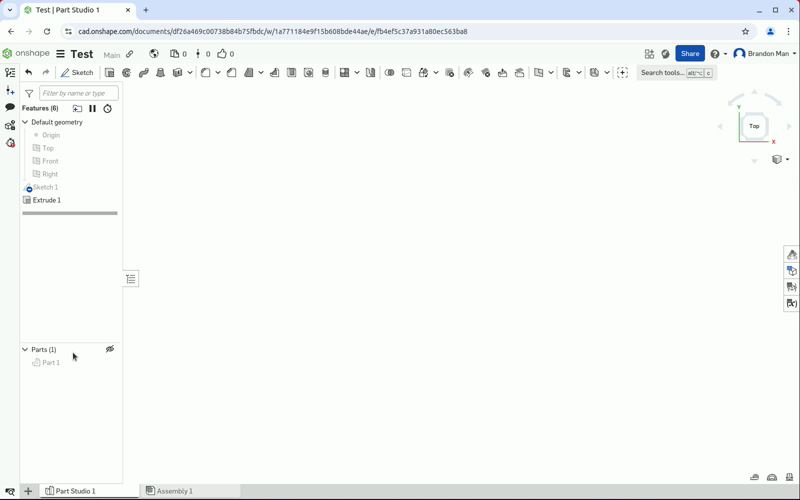
key(shift+s)
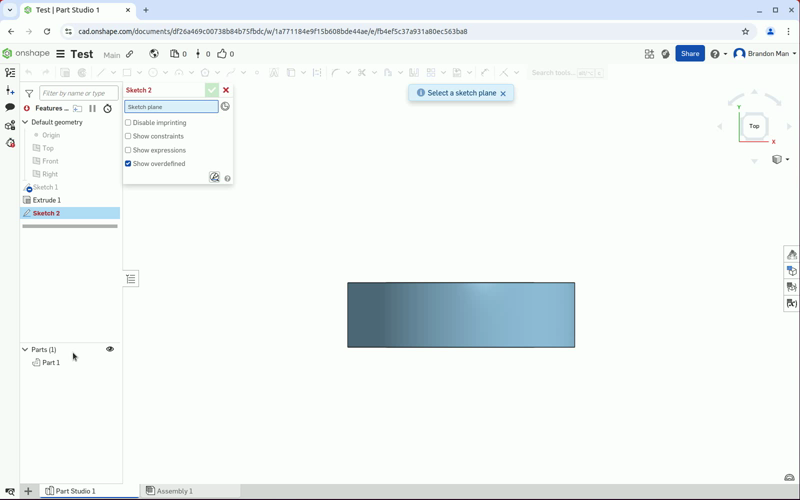
mouse_move(73, 150)
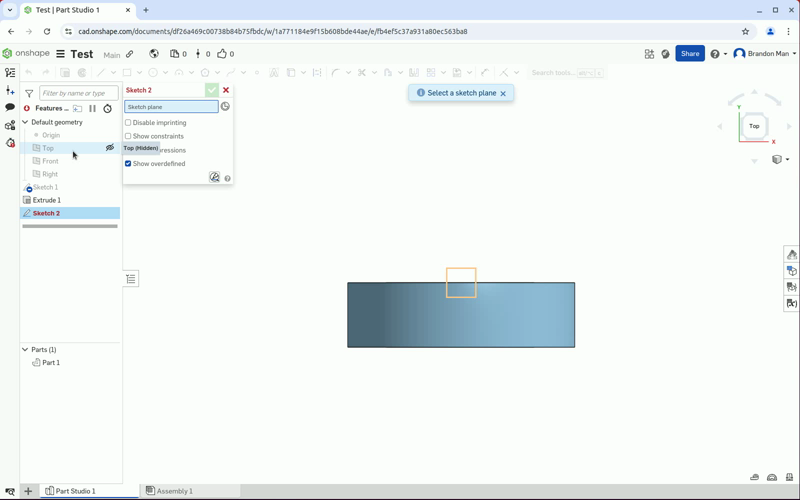
click(73, 150)
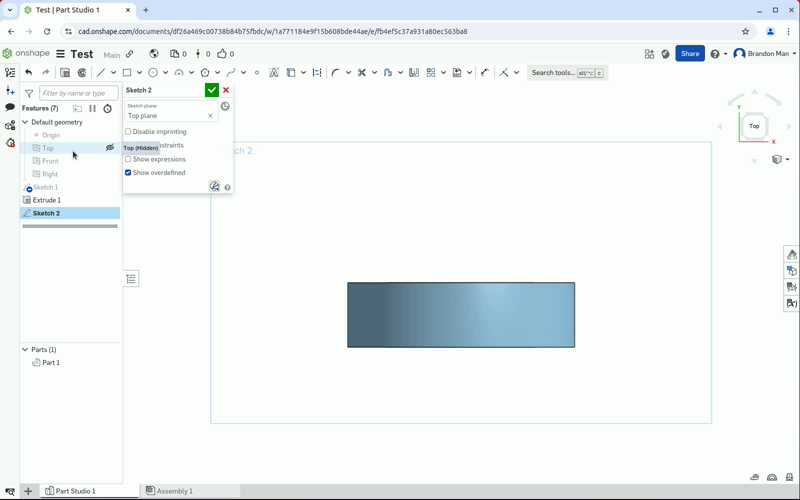
mouse_move(73, 352)
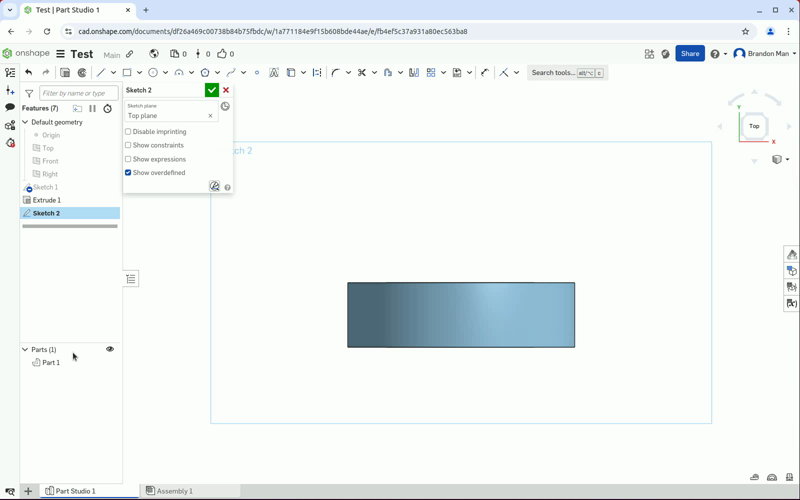
key(y)
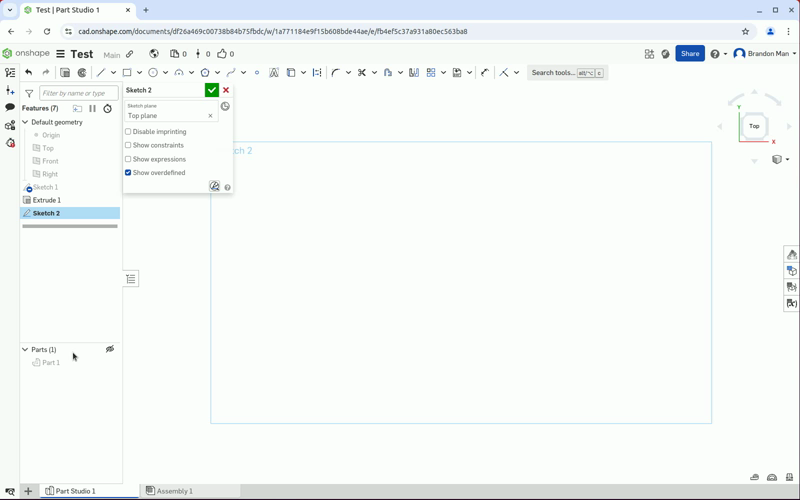
key(c)
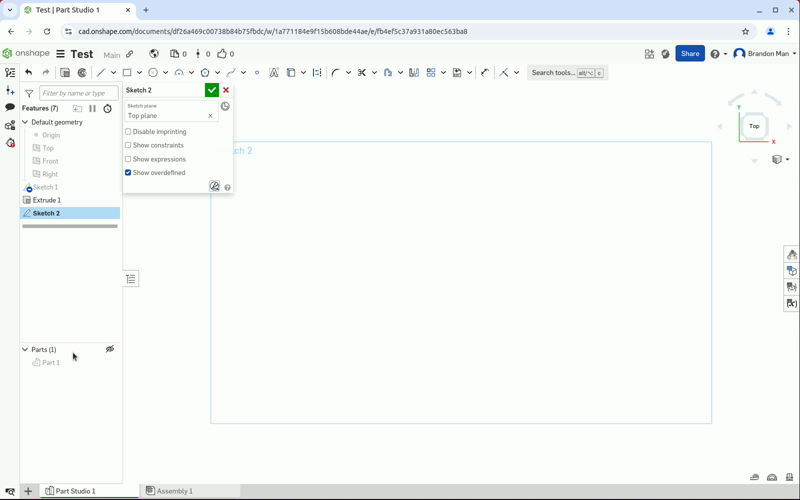
key_down(shift)
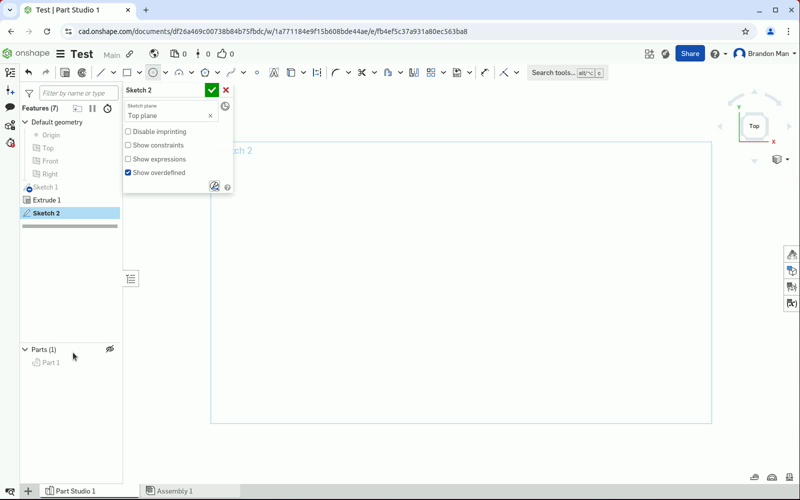
mouse_move(461, 308)
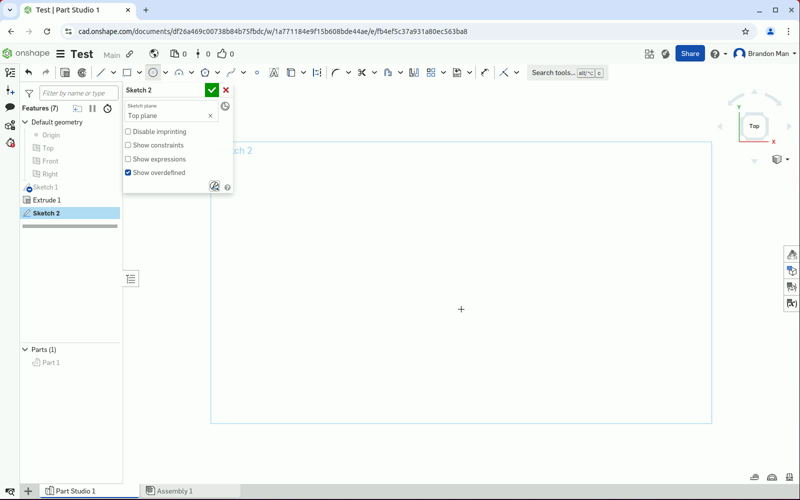
click(461, 308)
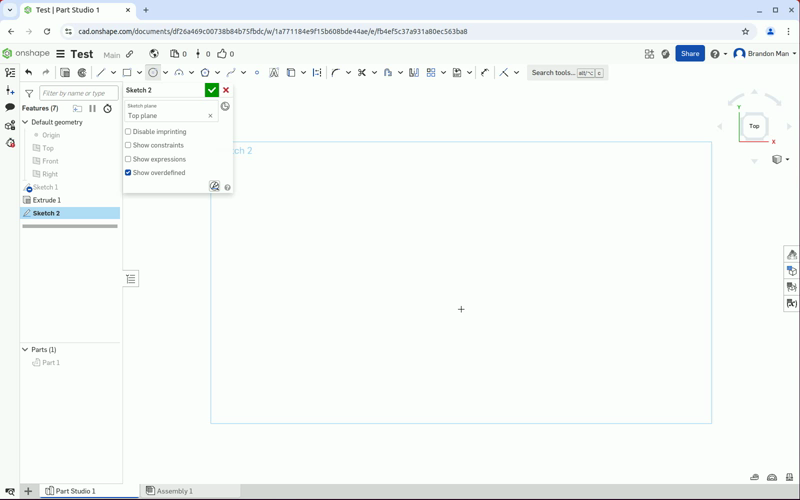
key_up(shift)
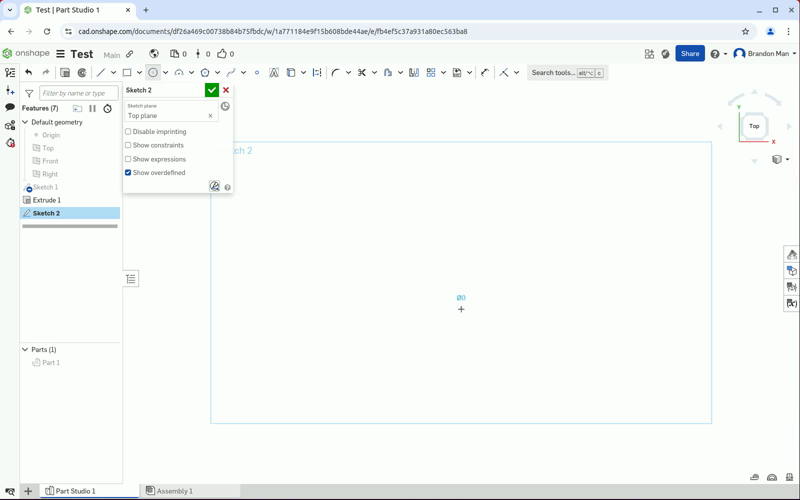
mouse_move(471, 308)
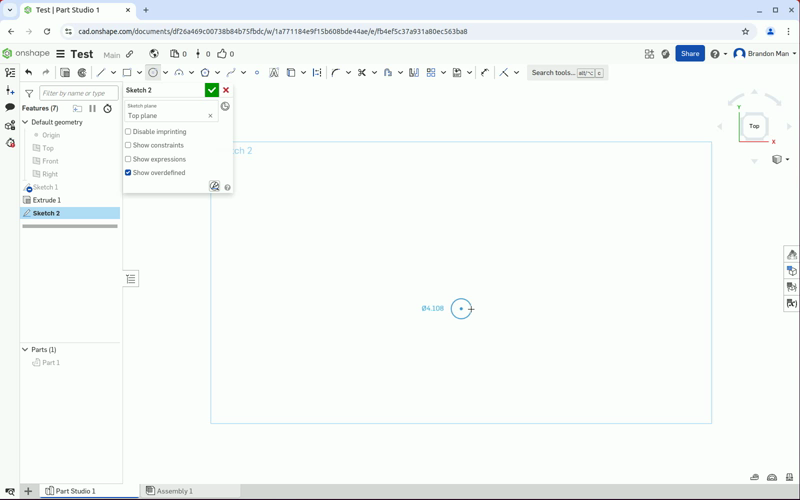
click(471, 308)
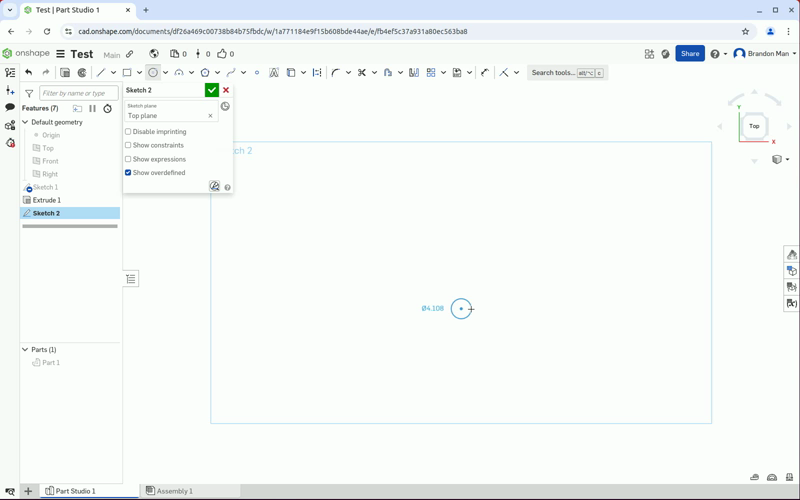
key(esc)
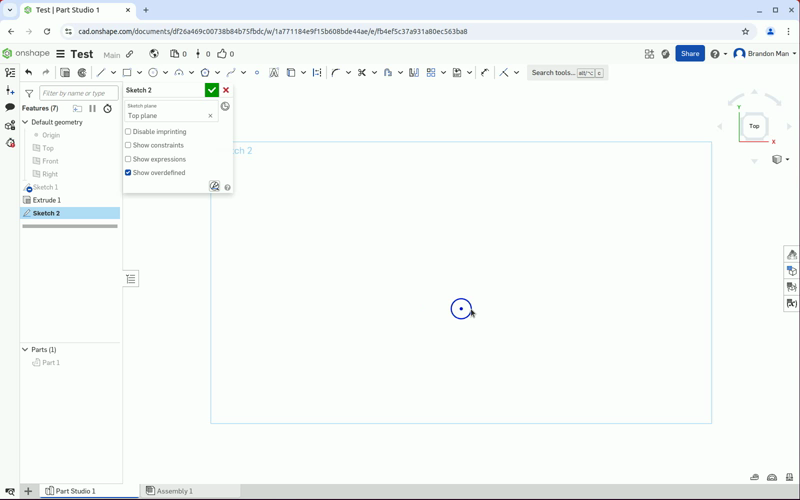
mouse_move(457, 309)
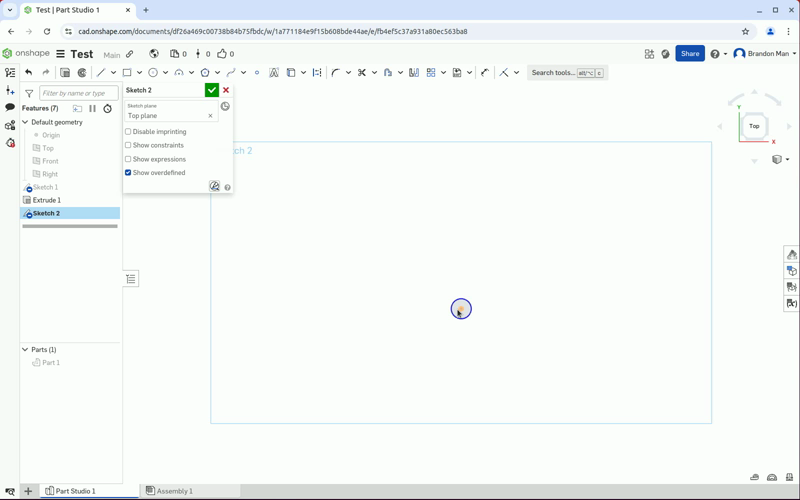
scroll(6)
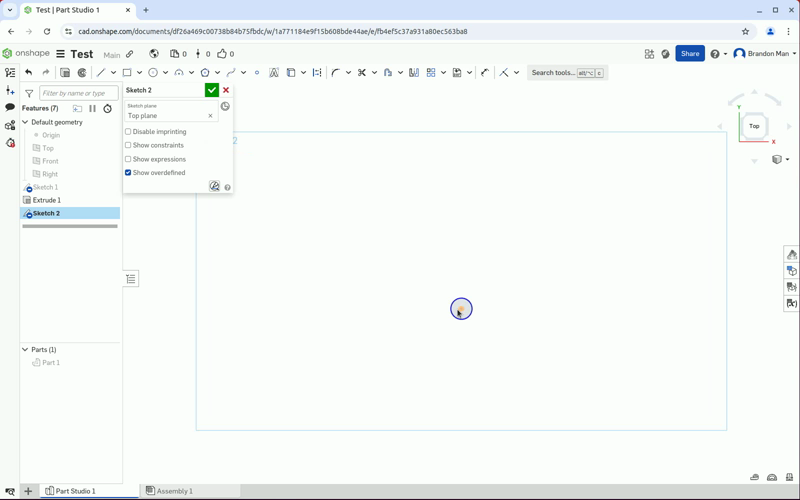
scroll(6)
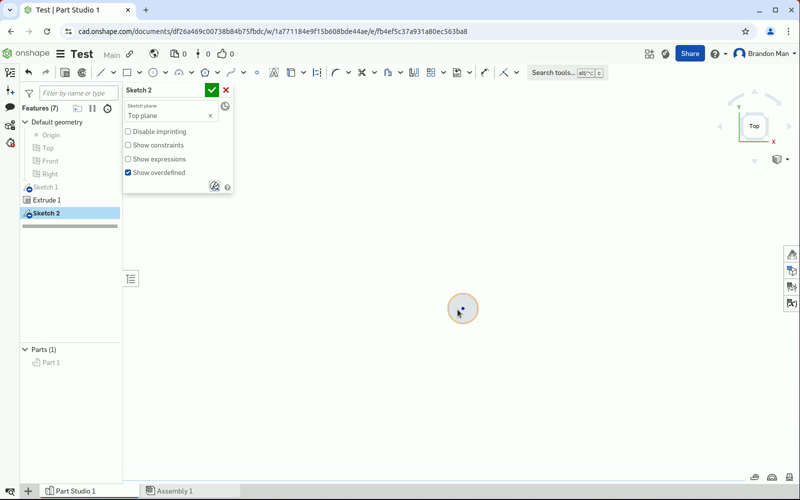
scroll(6)
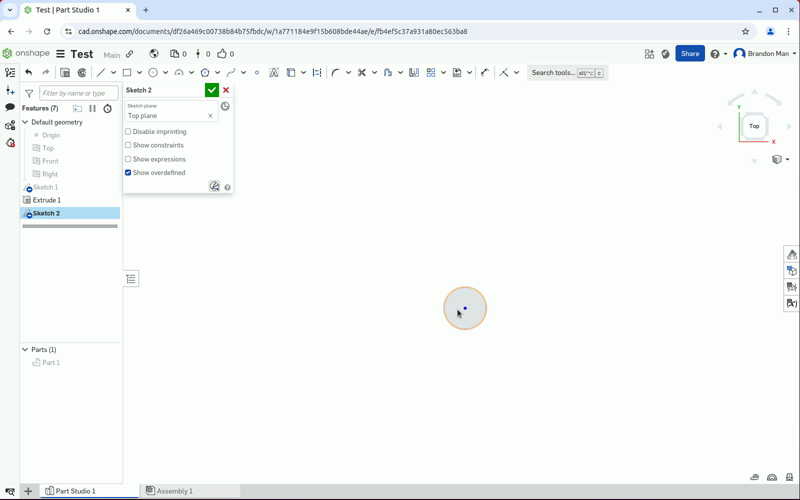
scroll(6)
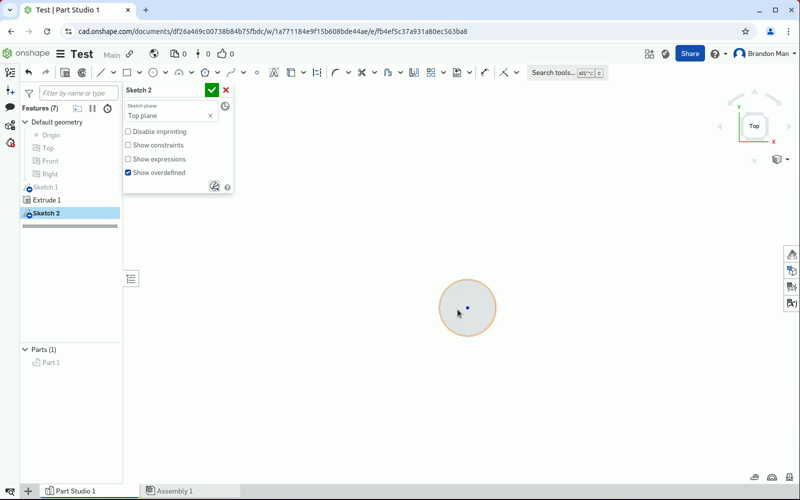
scroll(6)
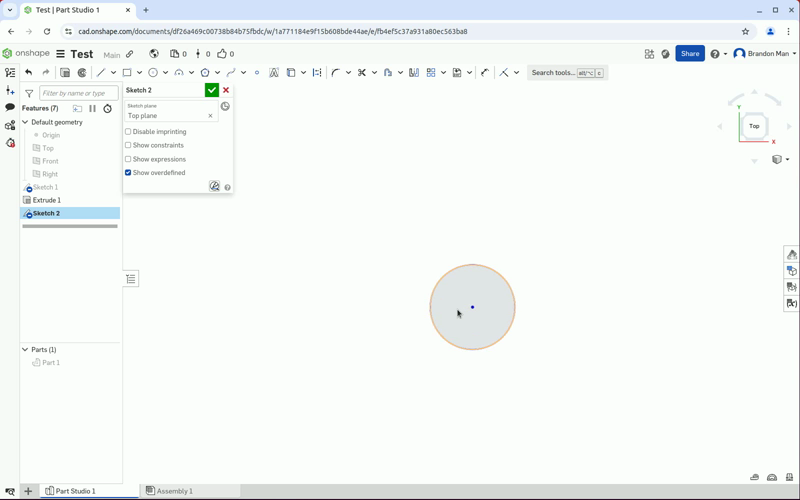
scroll(6)
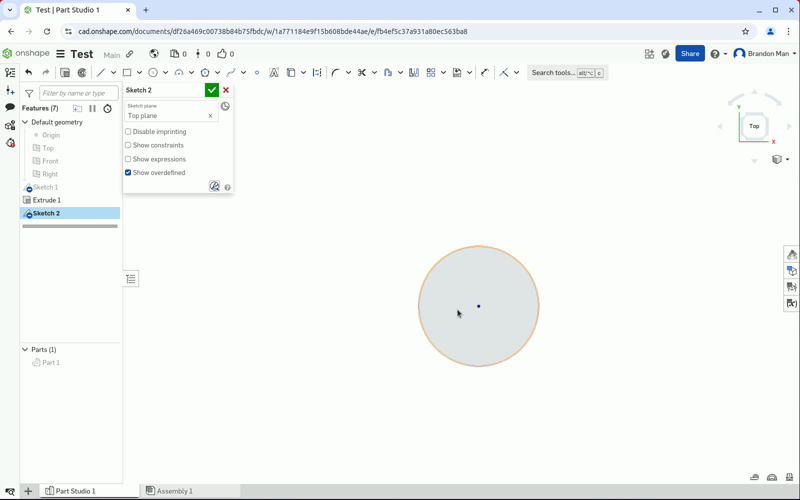
scroll(6)
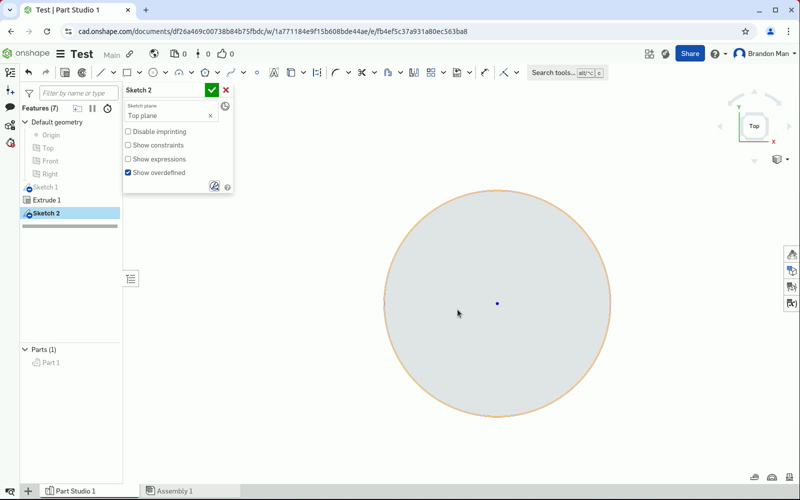
click(457, 309)
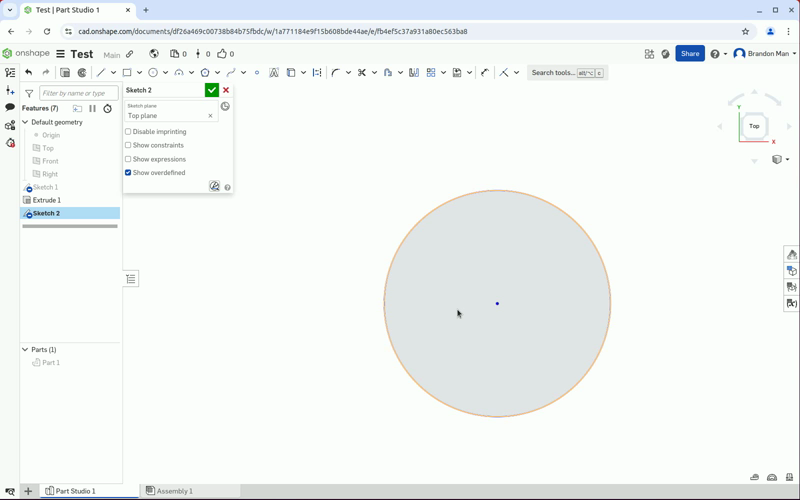
scroll(-6)
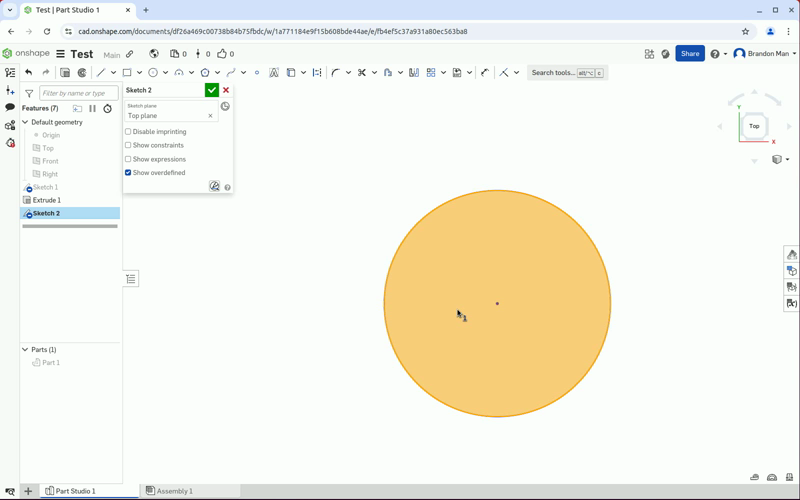
scroll(-6)
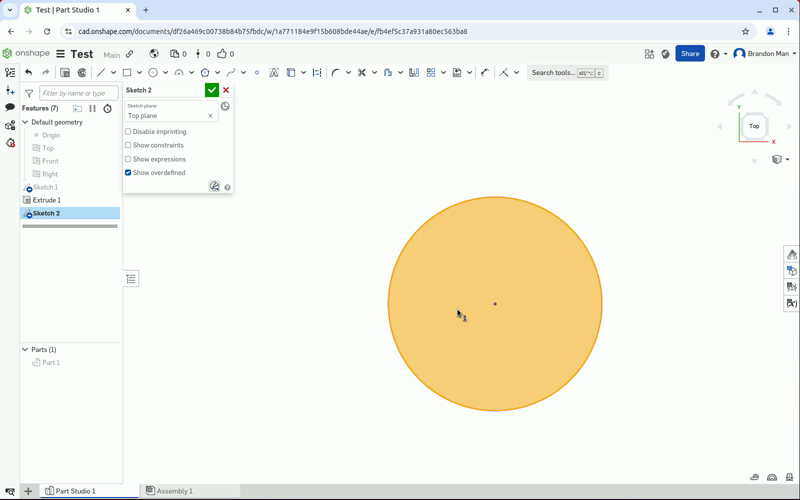
scroll(-6)
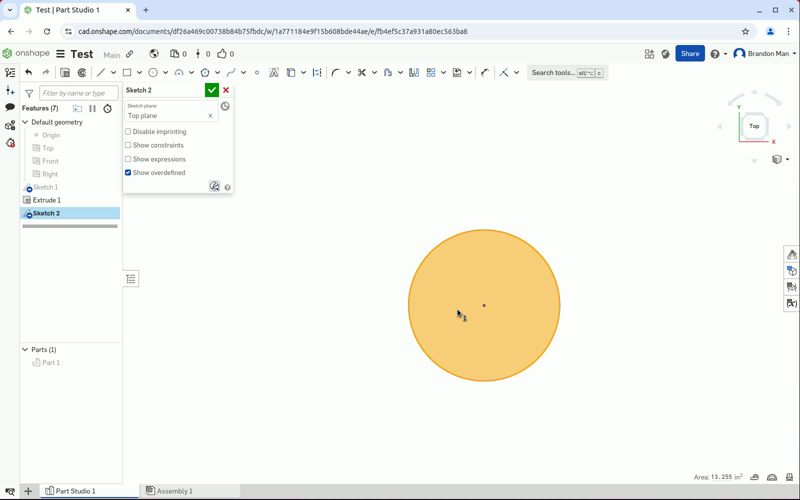
scroll(-6)
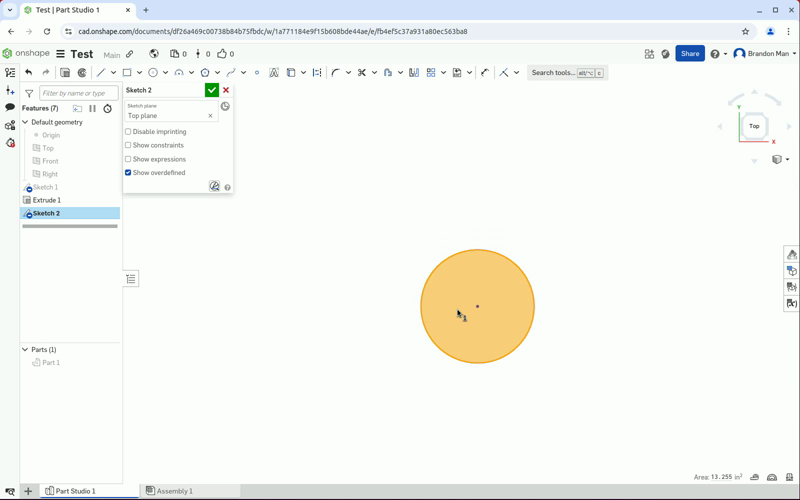
scroll(-6)
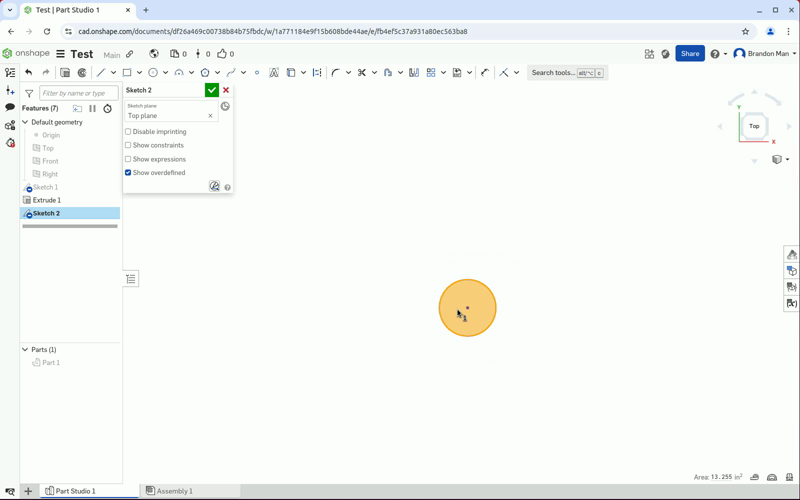
scroll(-6)
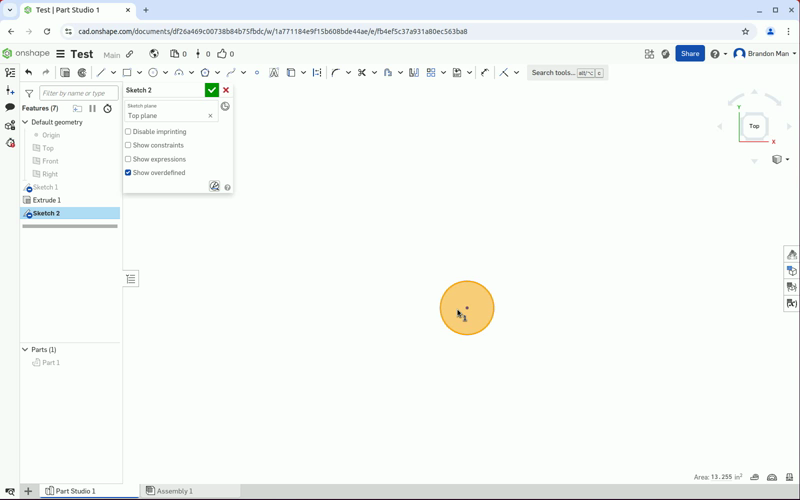
scroll(-6)
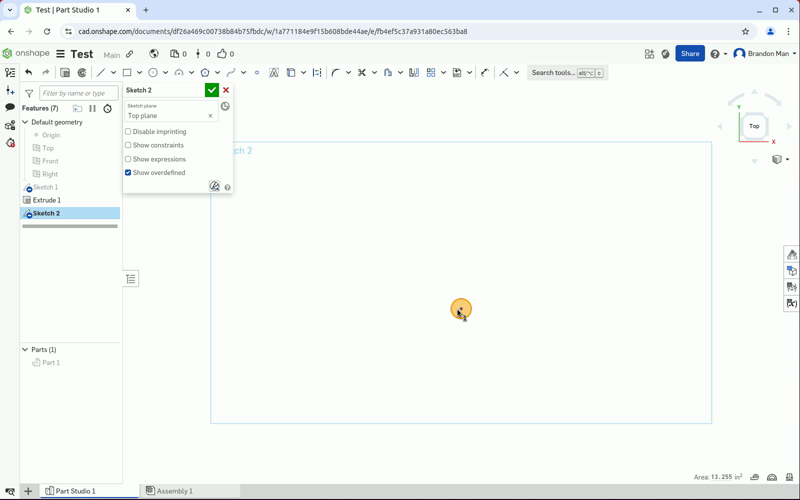
mouse_move(73, 352)
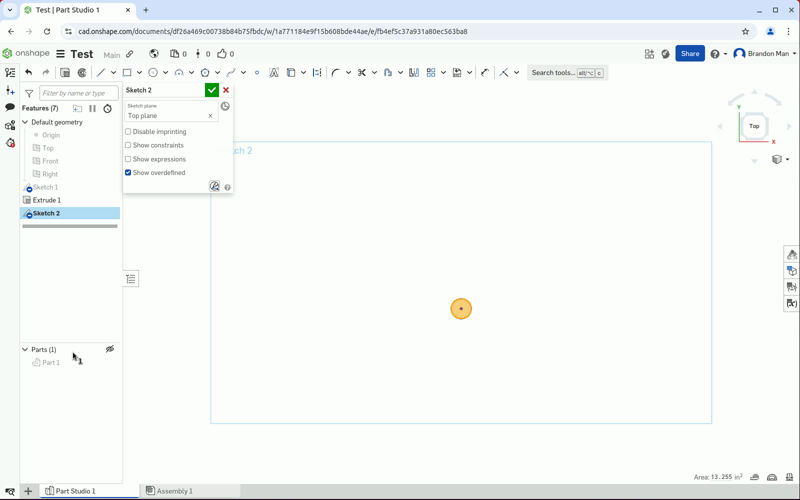
key(shift+y)
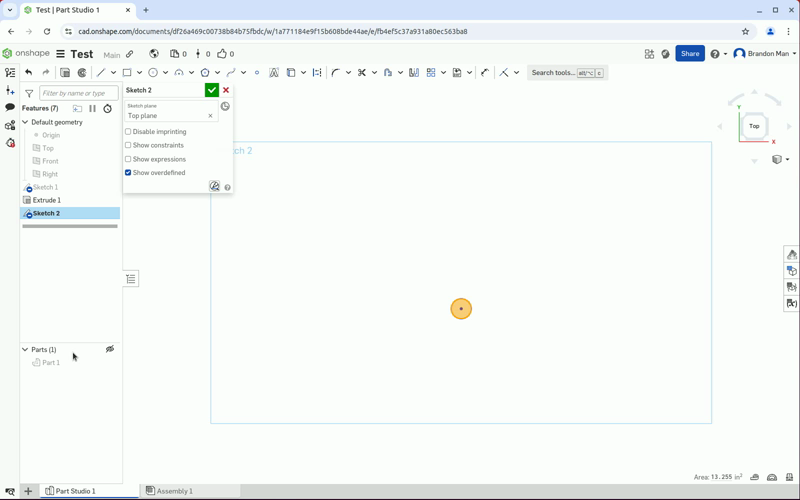
key(shift+e)
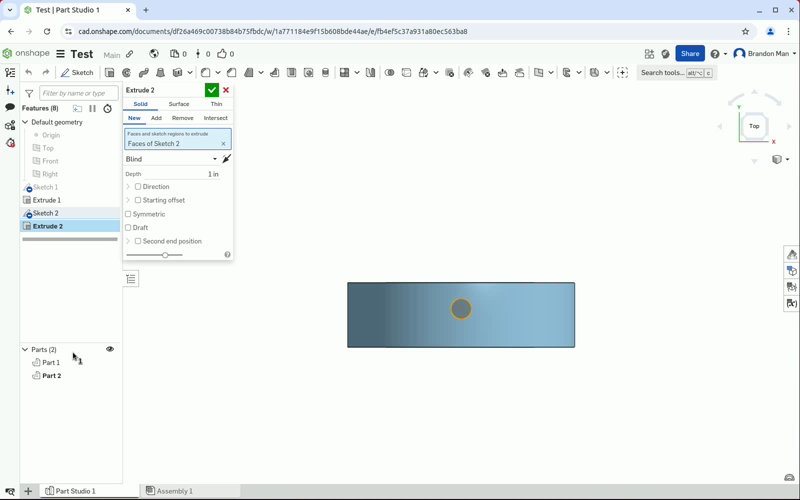
mouse_move(143, 106)
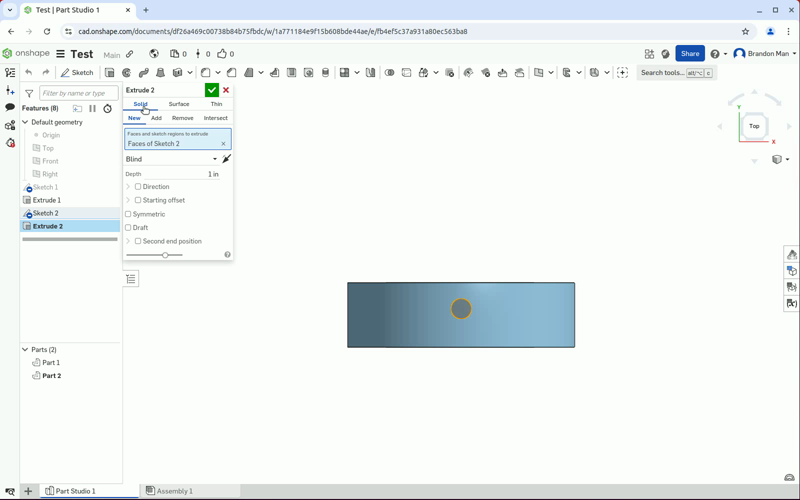
click(143, 106)
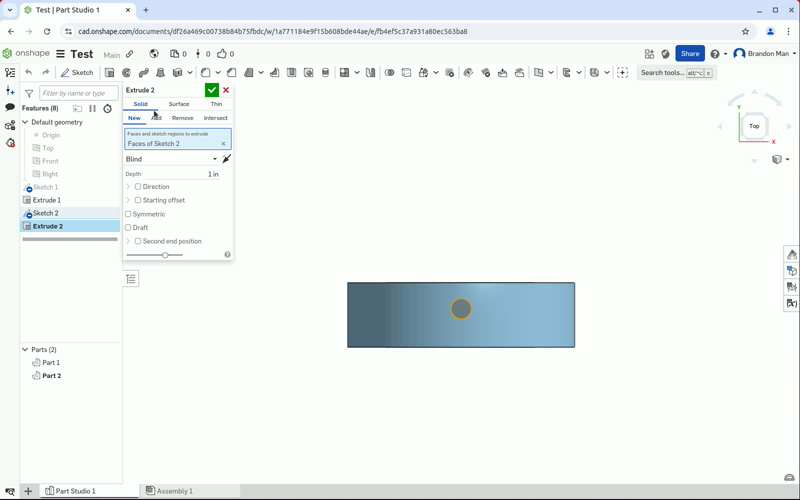
mouse_move(186, 120)
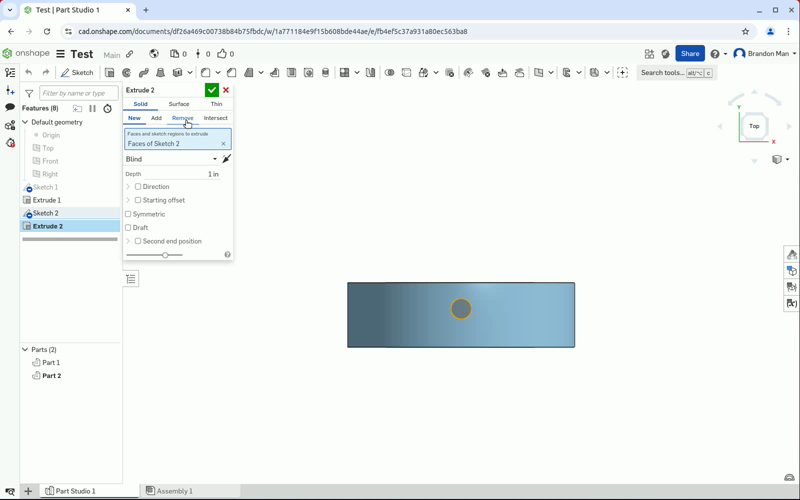
click(186, 120)
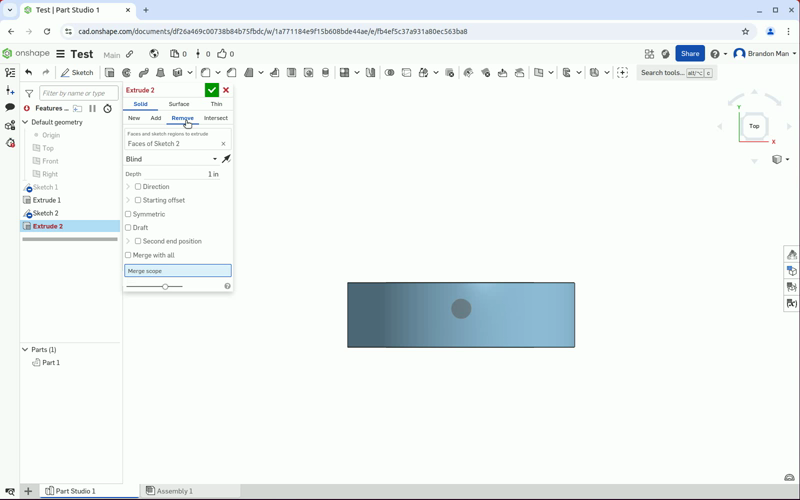
key(tab, 4)
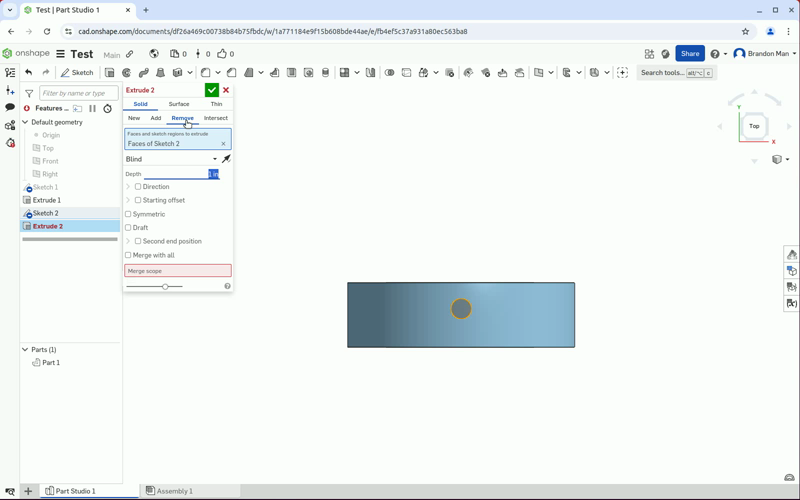
text(30.811)
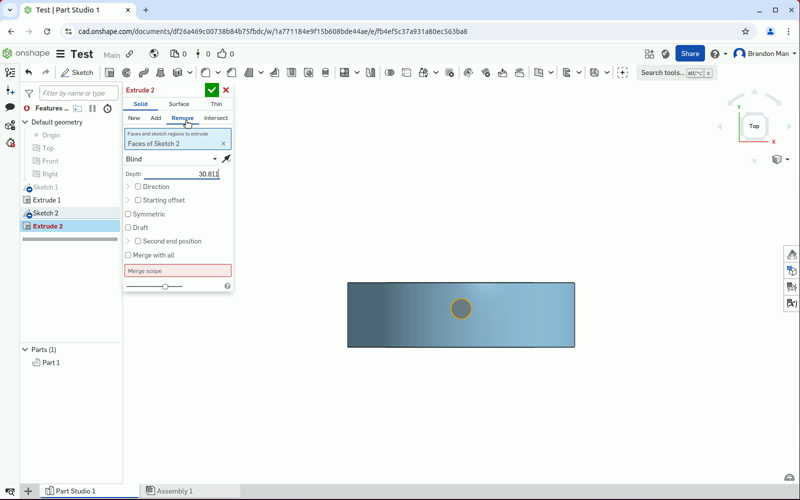
key(tab, 6)
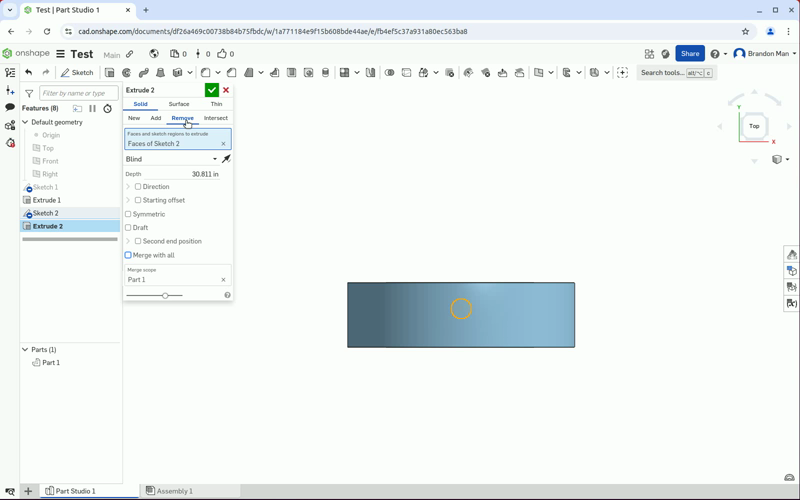
key(space)
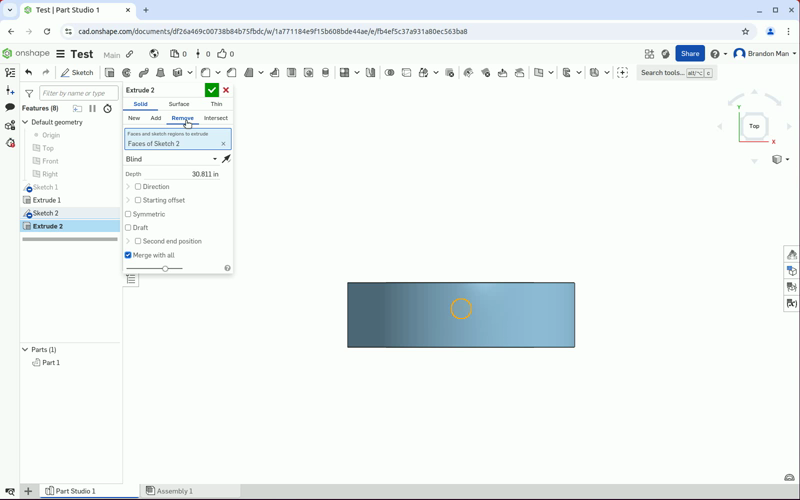
key(enter)
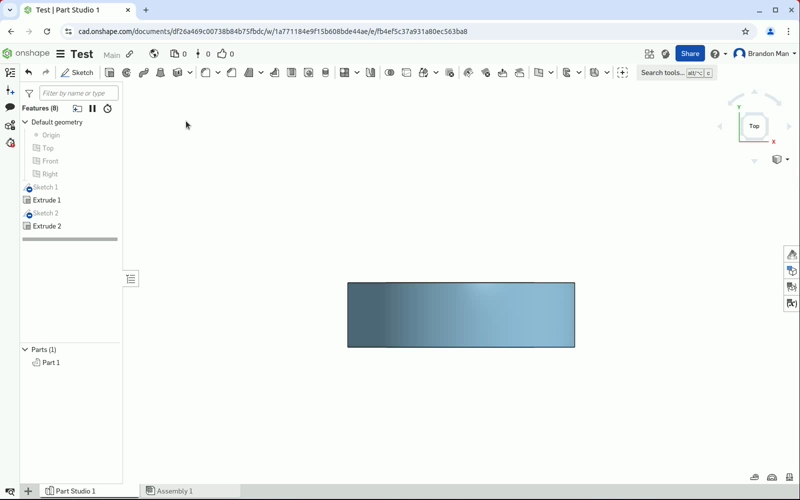
key(shift+h)
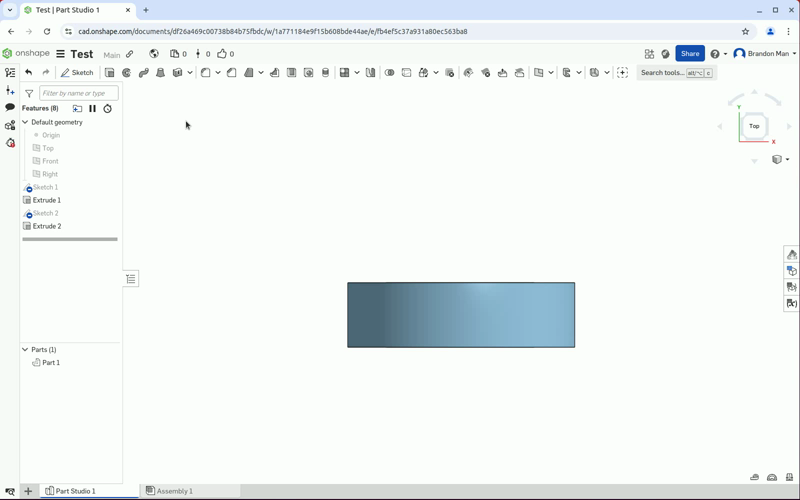
key(shift+h)
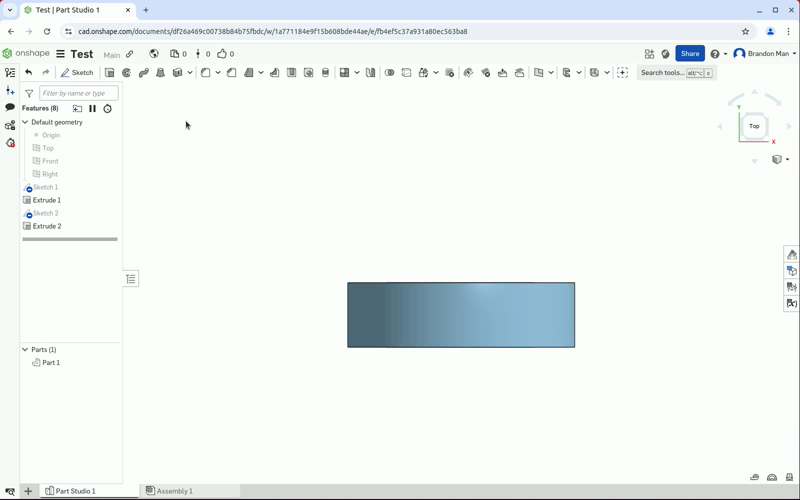
mouse_move(73, 189)
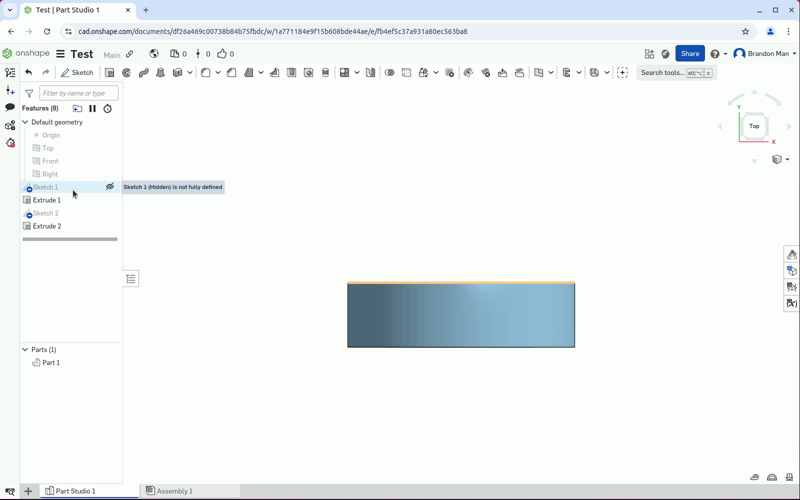
click(73, 189)
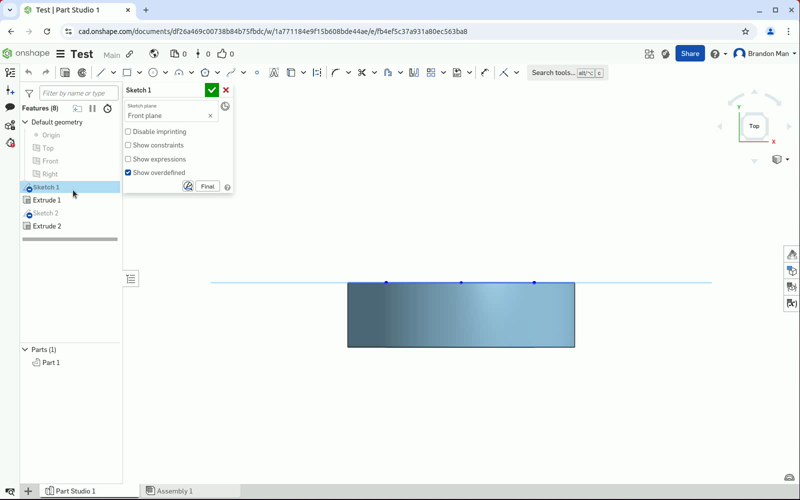
mouse_move(229, 92)
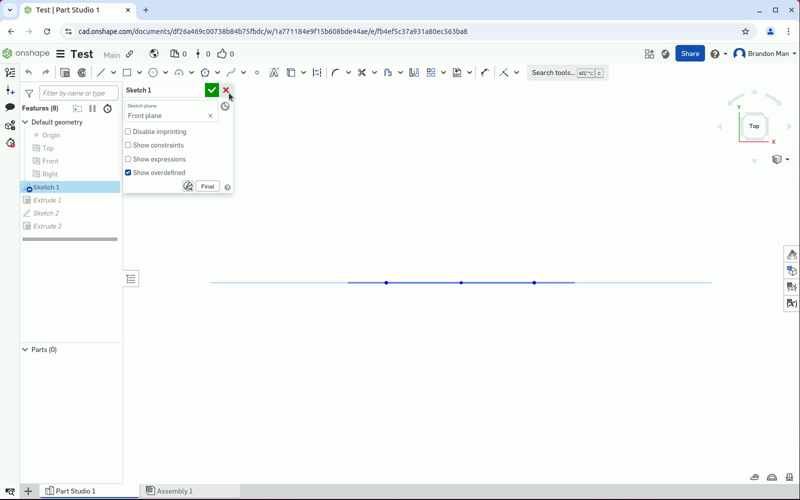
click(229, 92)
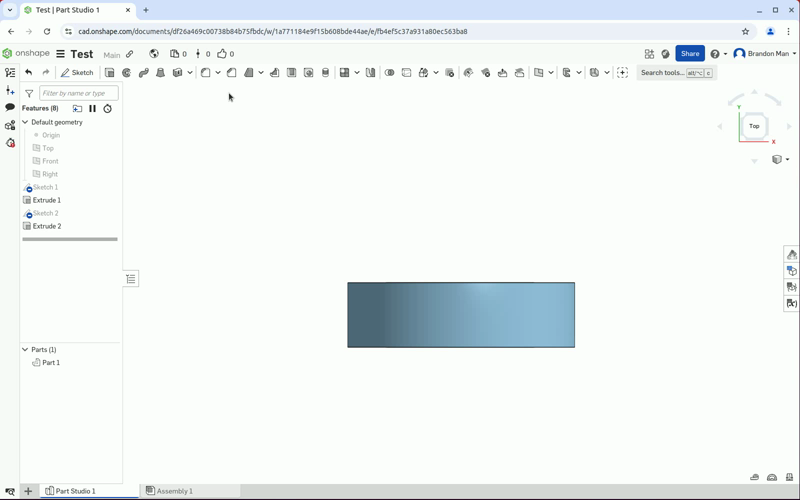
mouse_move(541, 75)
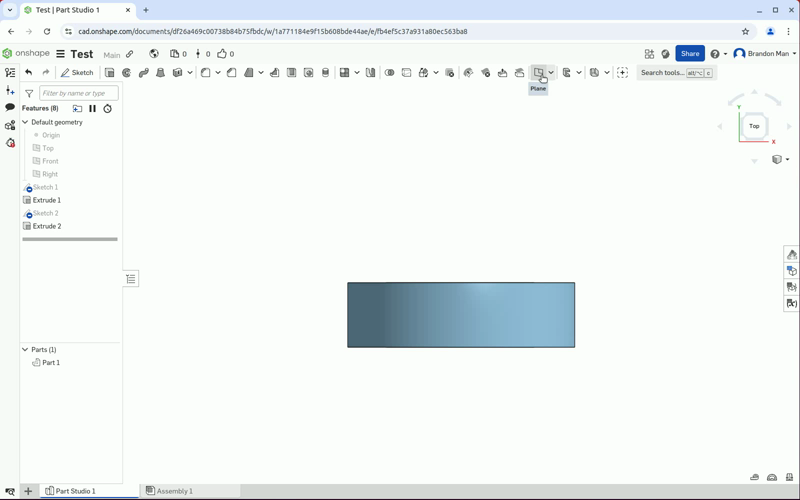
click(541, 75)
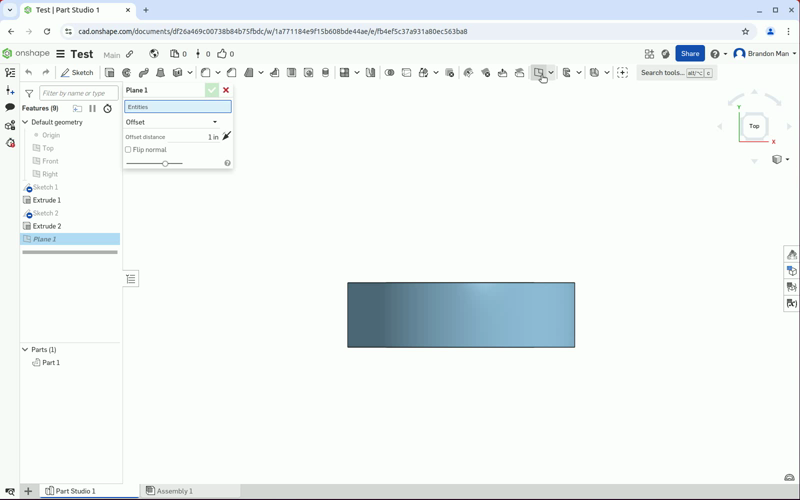
mouse_move(73, 150)
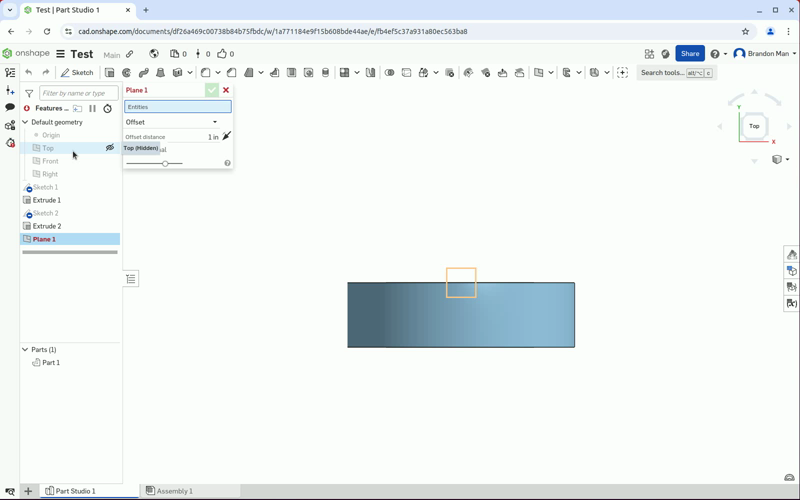
click(73, 150)
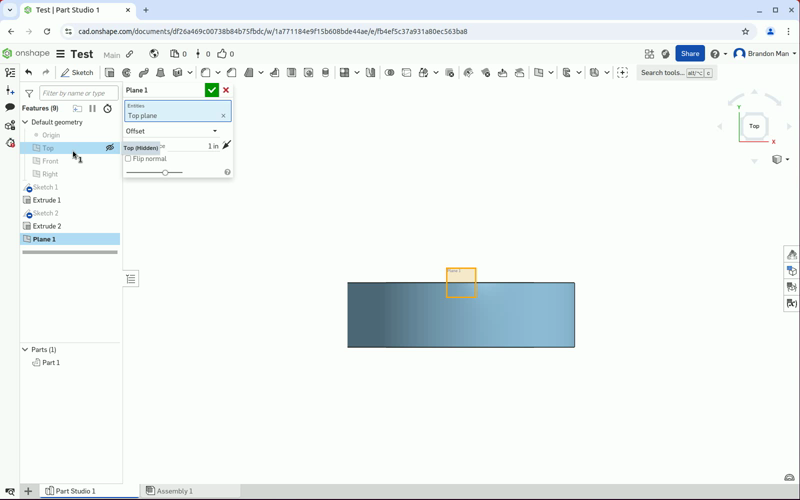
key(tab, 2)
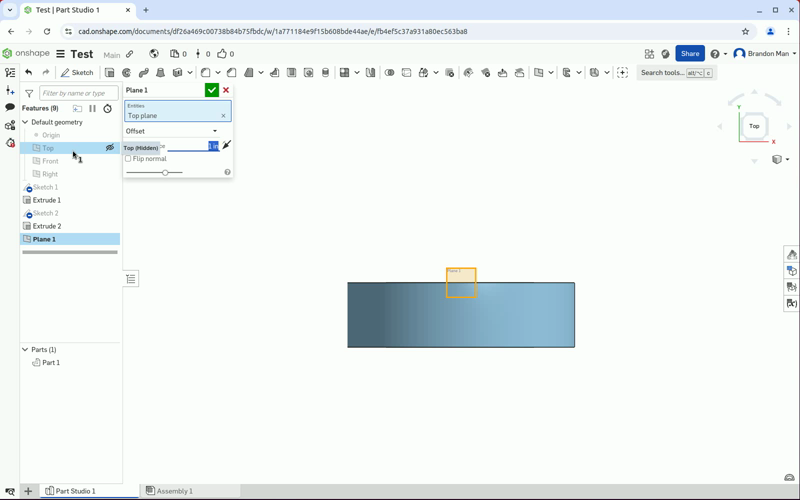
text(15.159)
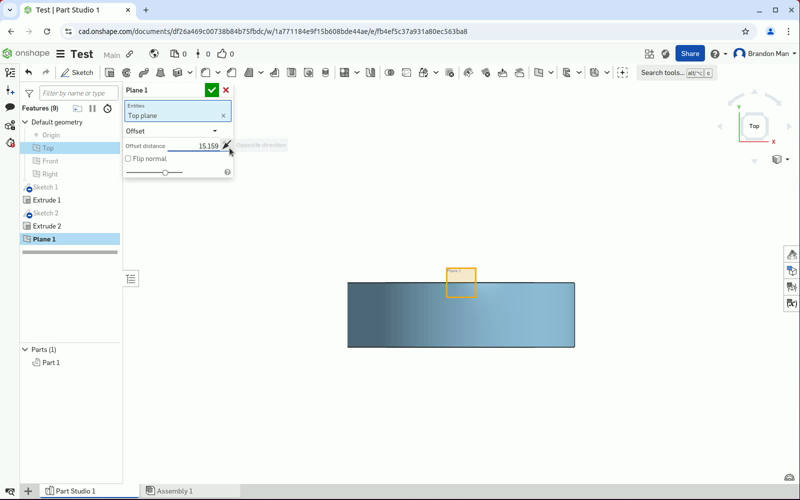
mouse_move(229, 147)
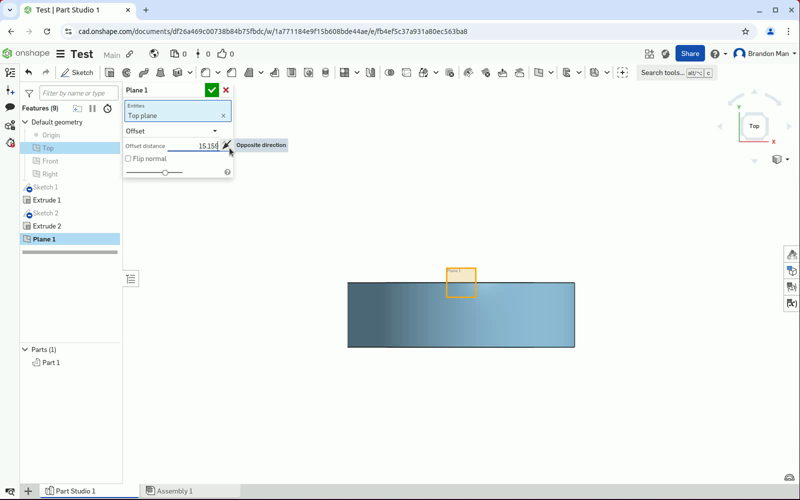
click(229, 147)
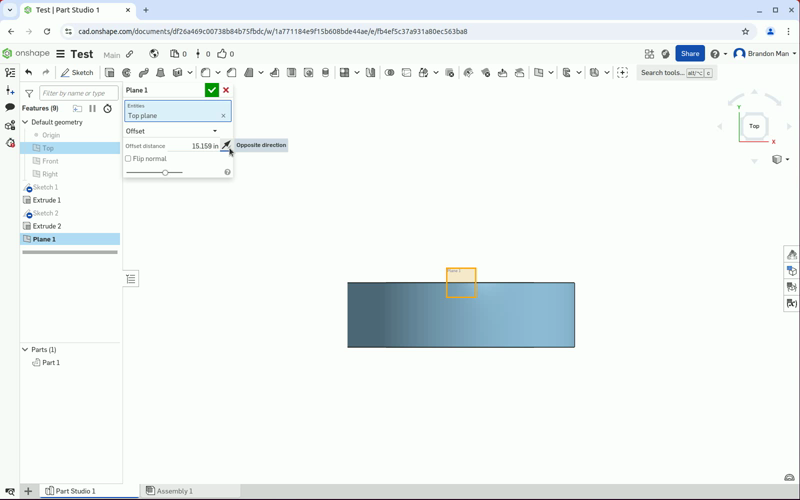
key(enter, 2)
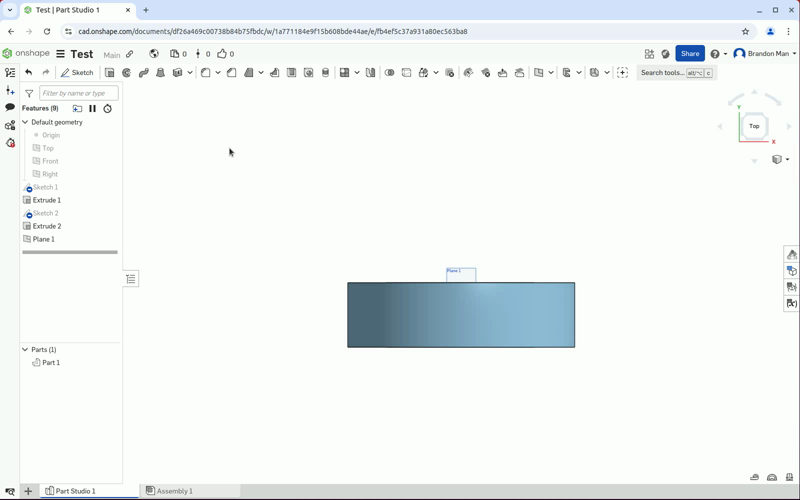
key(shift+s)
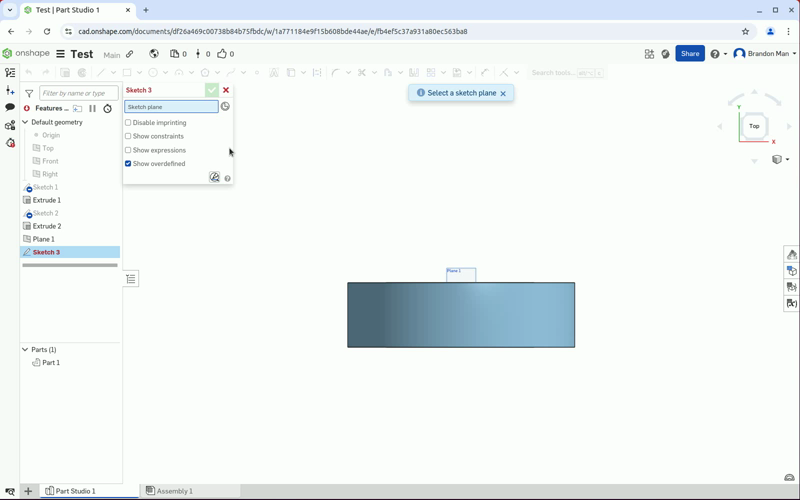
mouse_move(73, 241)
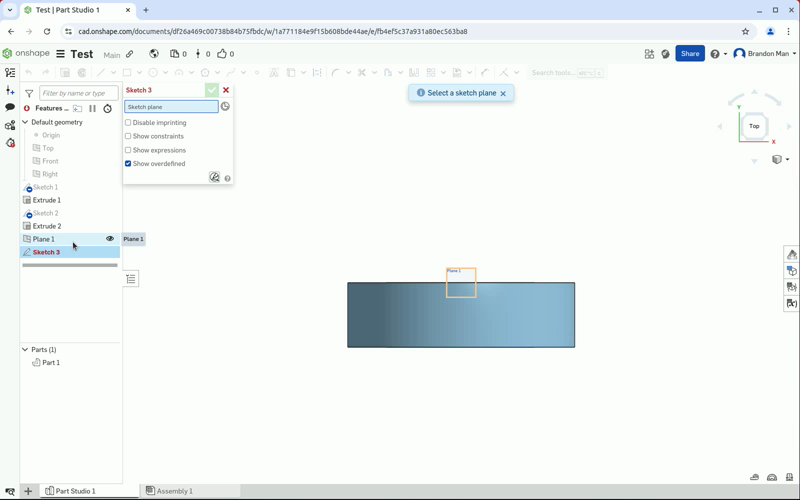
click(73, 241)
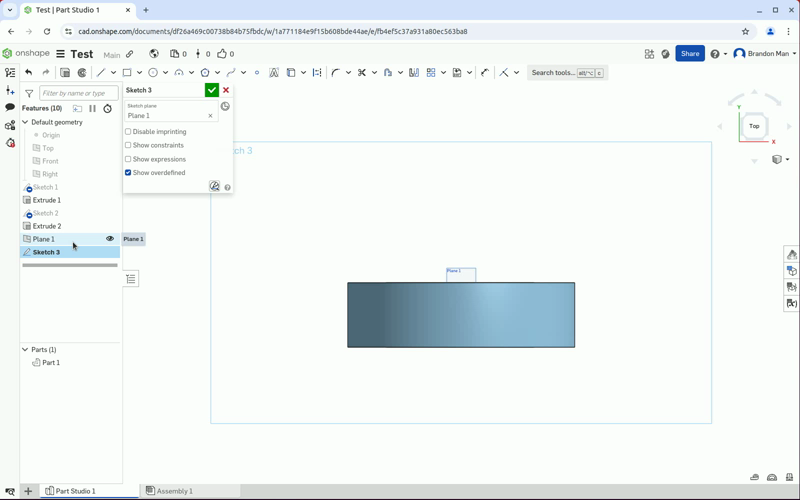
mouse_move(73, 352)
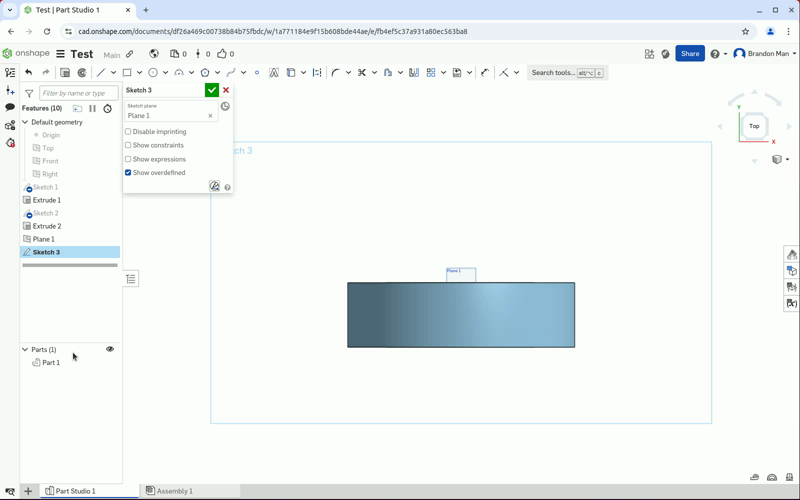
key(y)
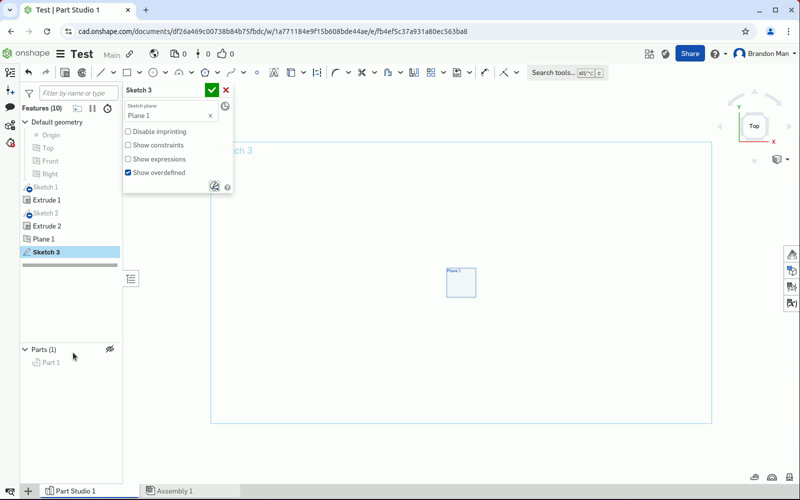
key(c)
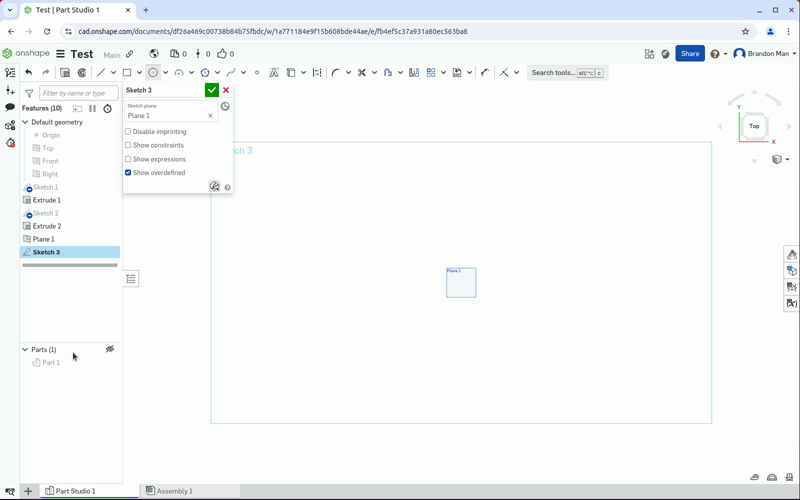
key_down(shift)
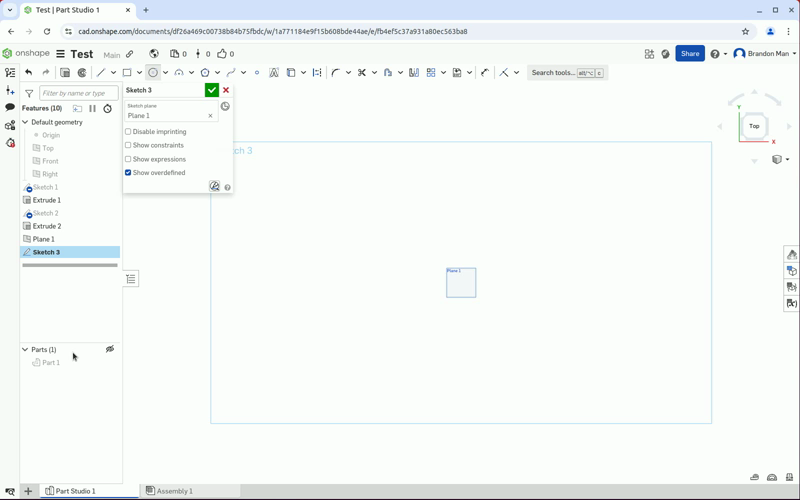
mouse_move(460, 308)
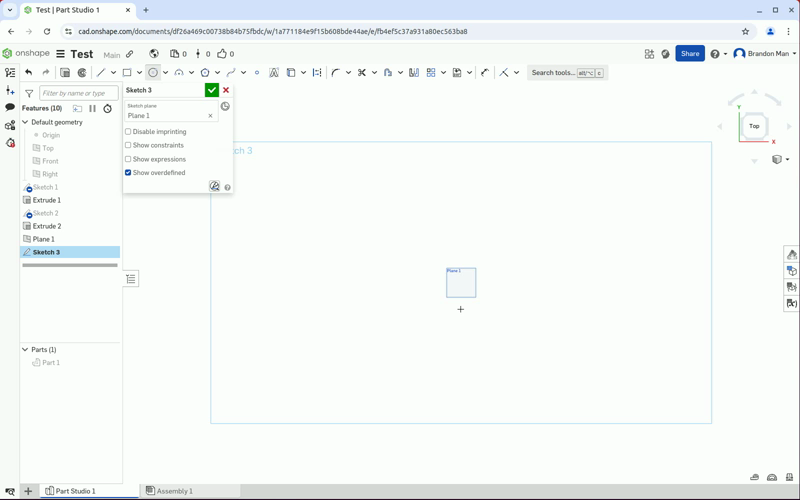
click(460, 308)
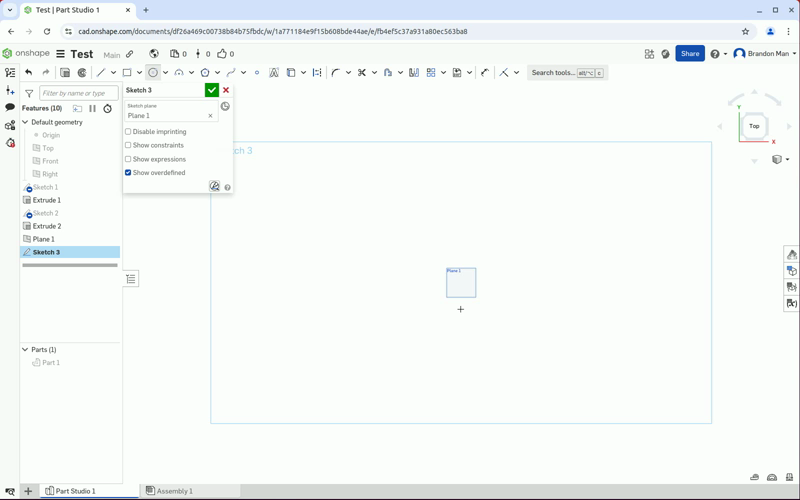
key_up(shift)
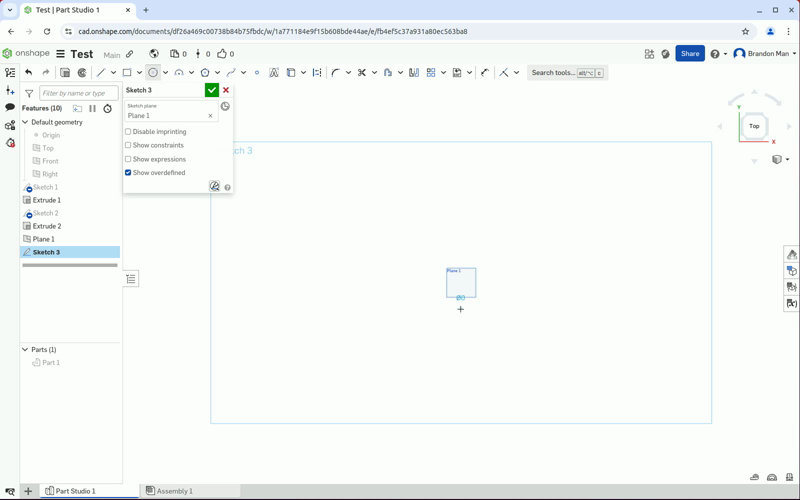
mouse_move(477, 308)
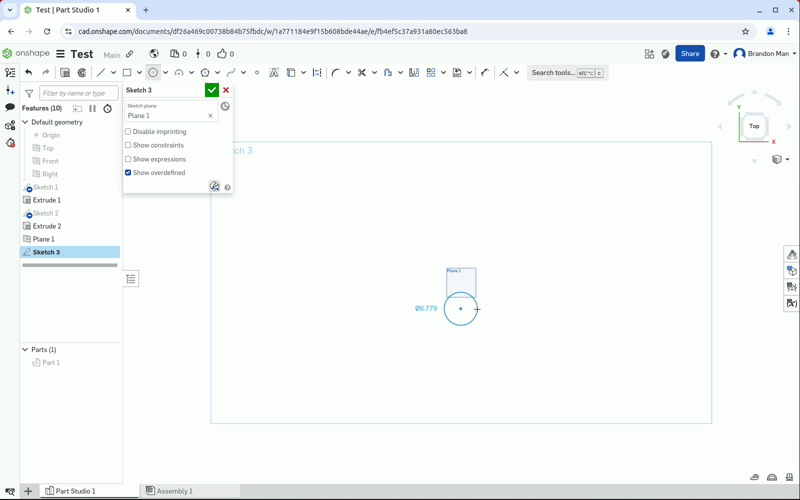
click(477, 308)
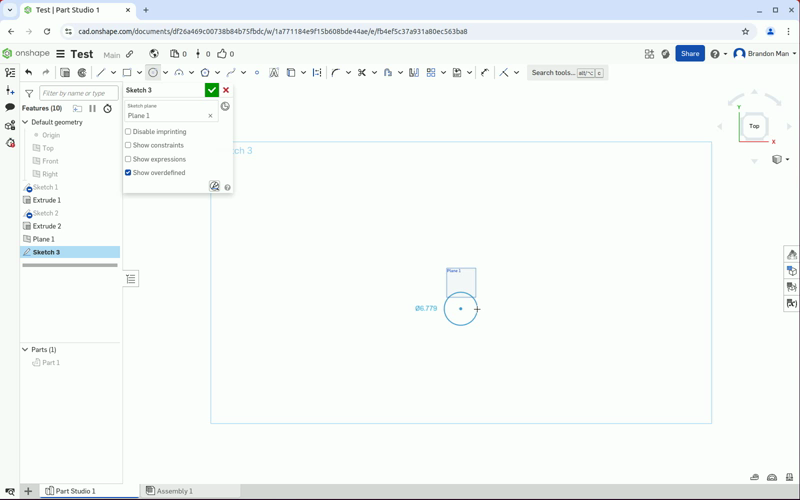
key(esc)
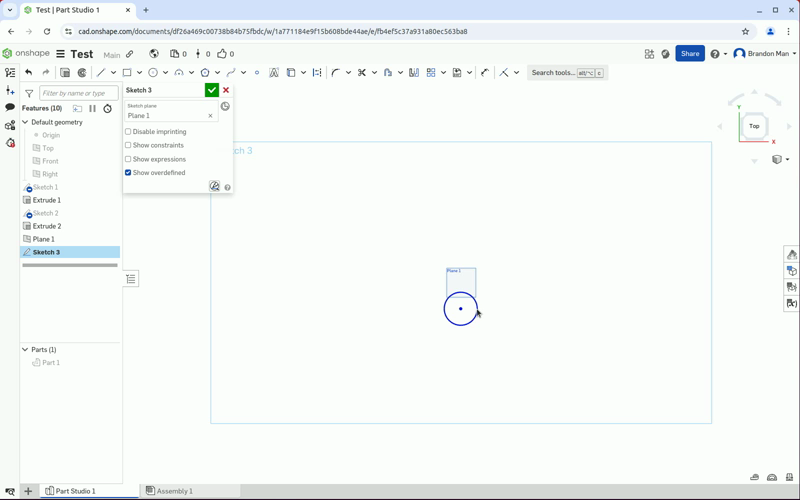
key(c)
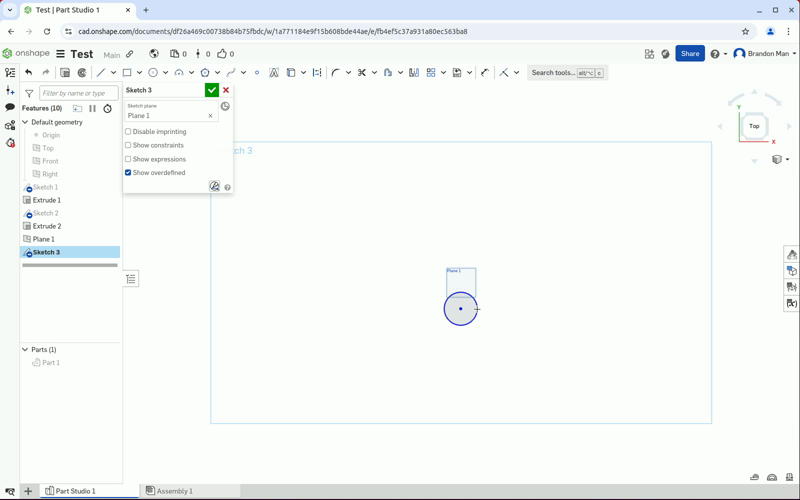
key_down(shift)
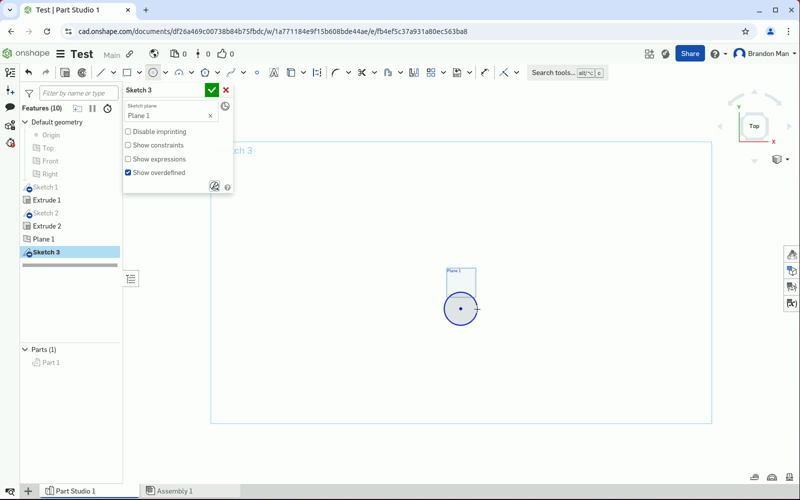
mouse_move(460, 308)
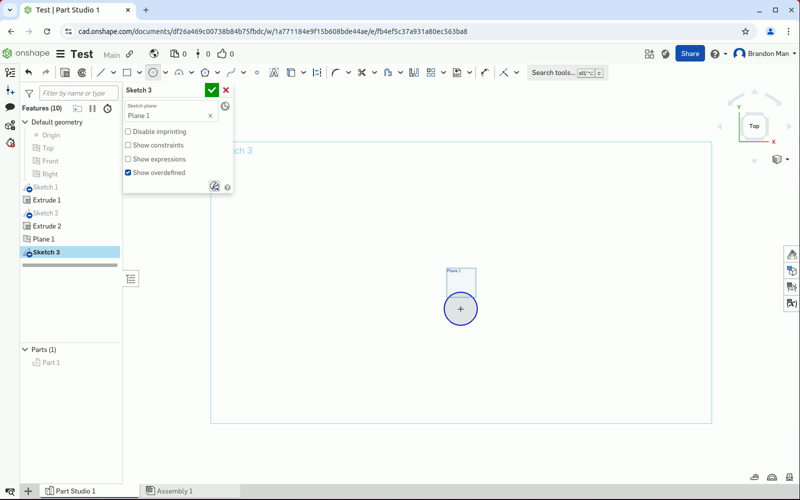
click(460, 308)
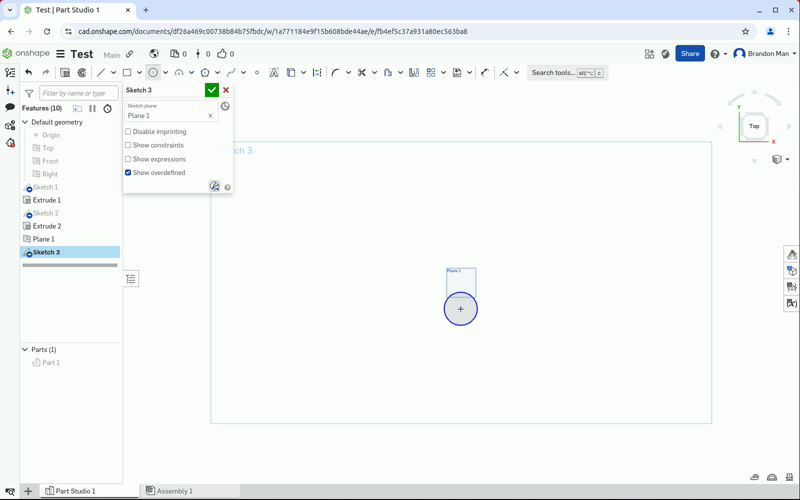
key_up(shift)
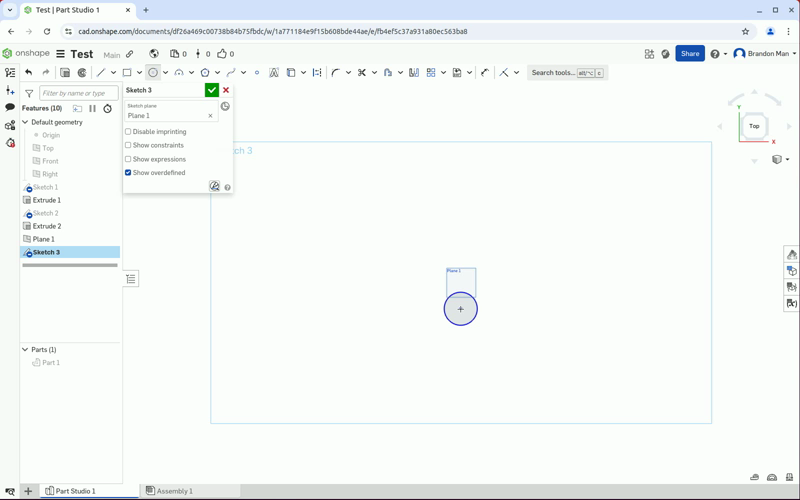
mouse_move(470, 308)
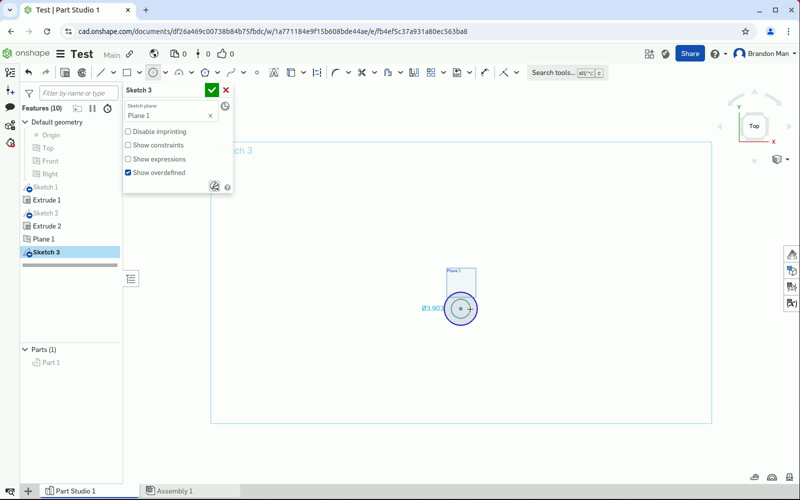
click(470, 308)
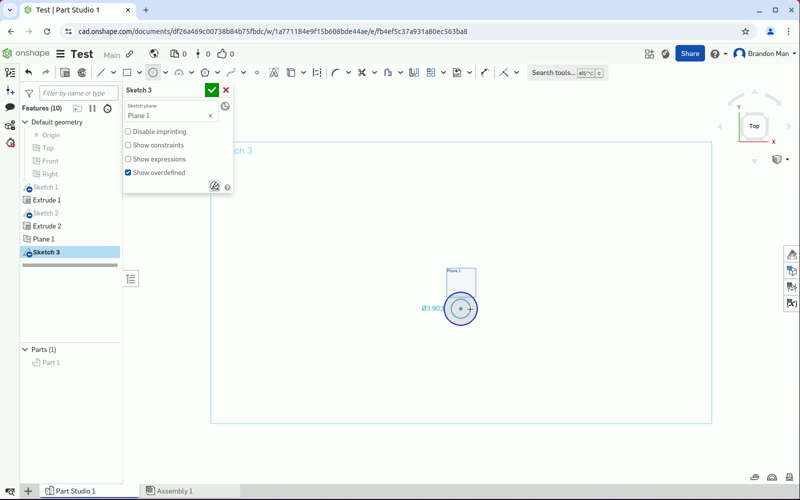
key(esc)
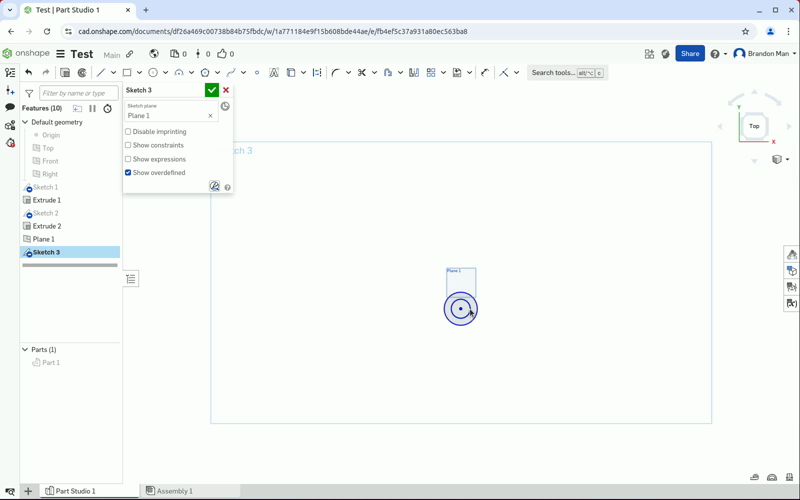
mouse_move(456, 294)
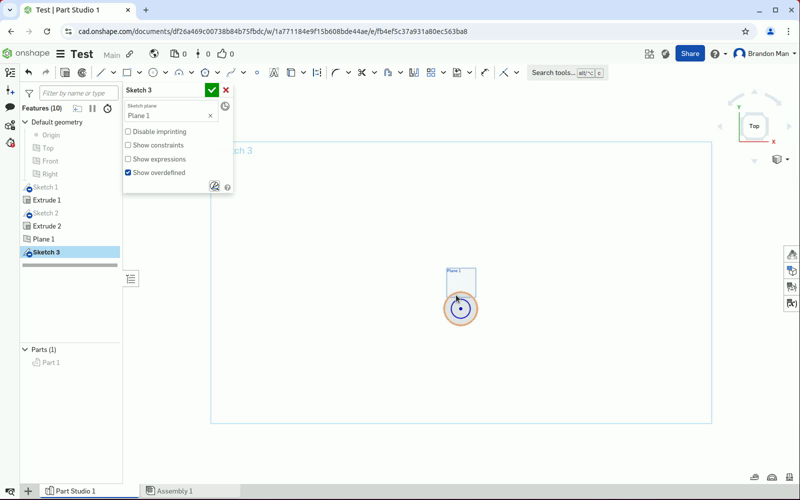
scroll(6)
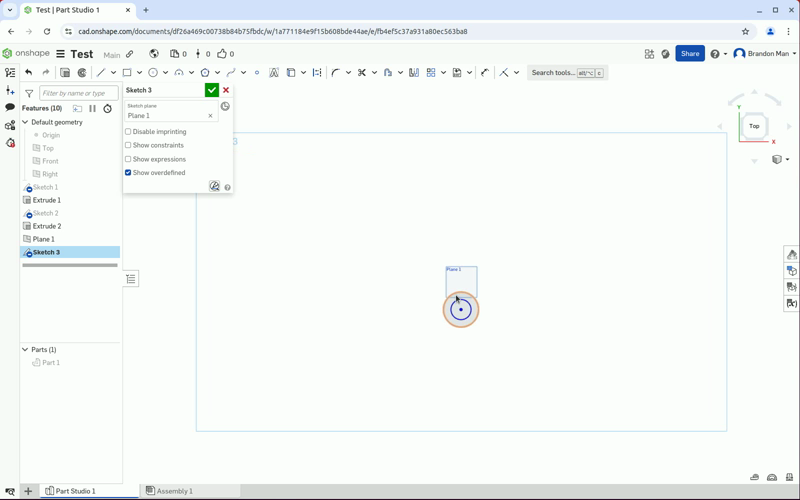
scroll(6)
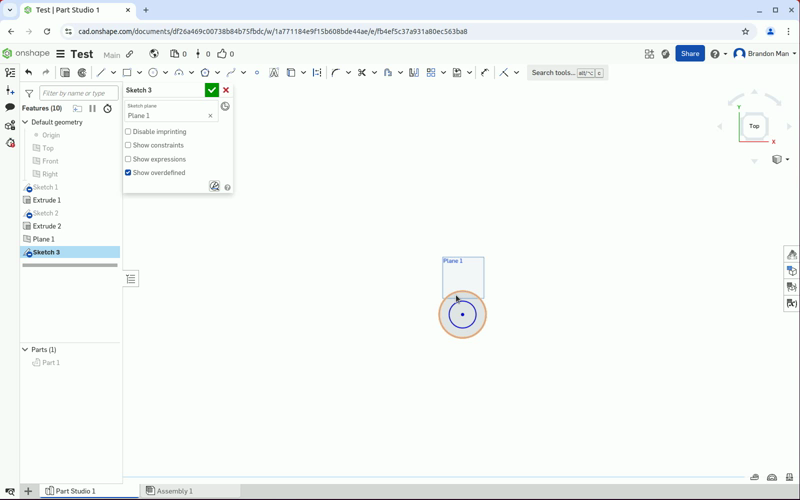
scroll(6)
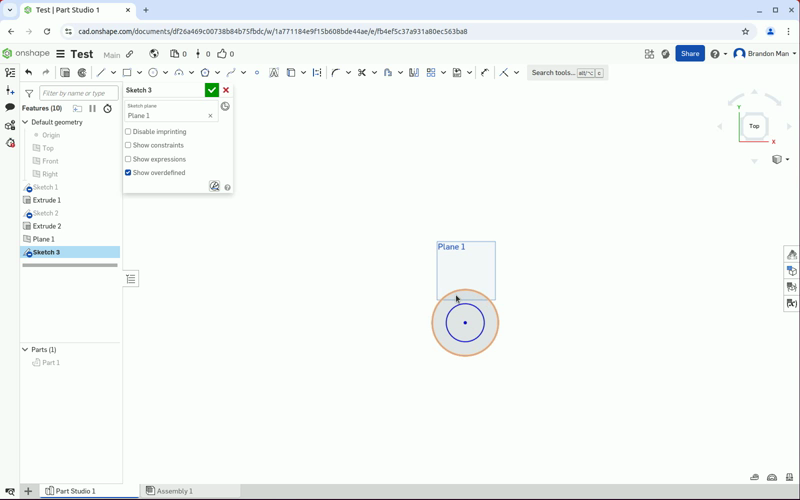
scroll(6)
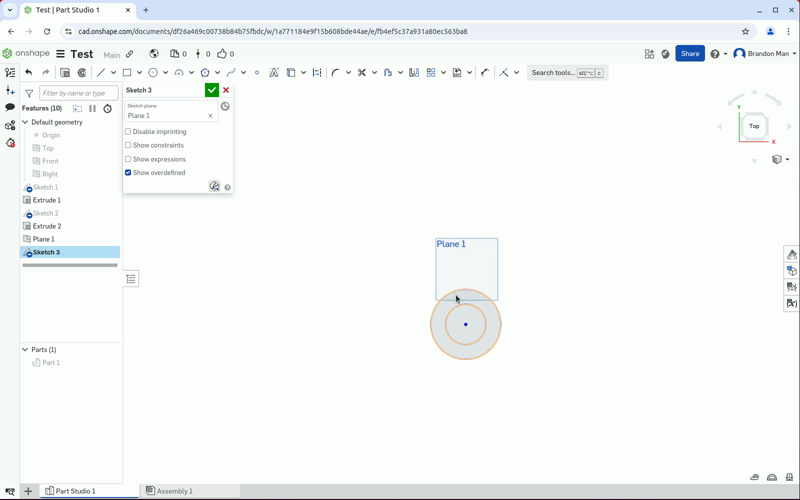
scroll(6)
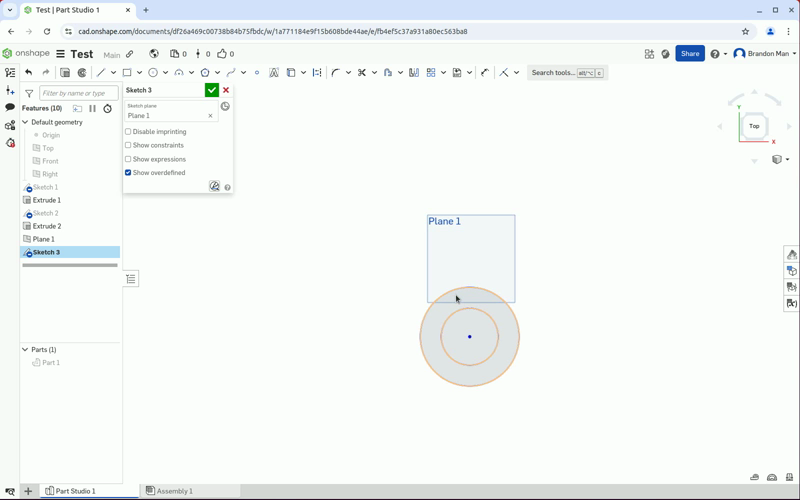
scroll(6)
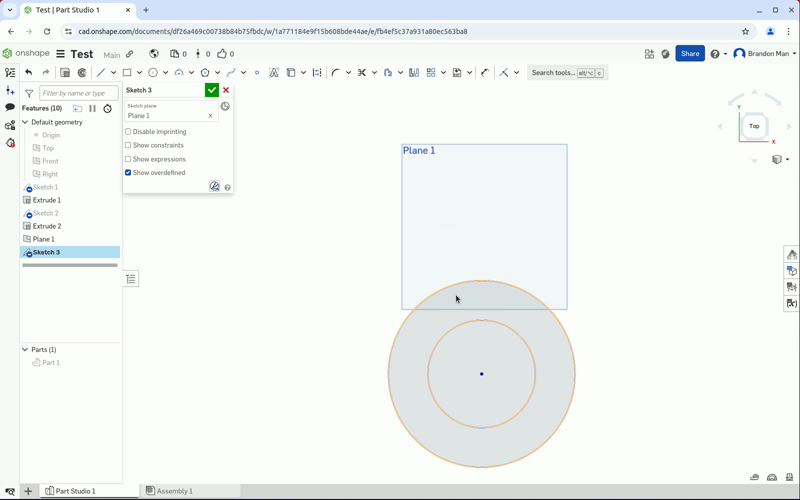
scroll(6)
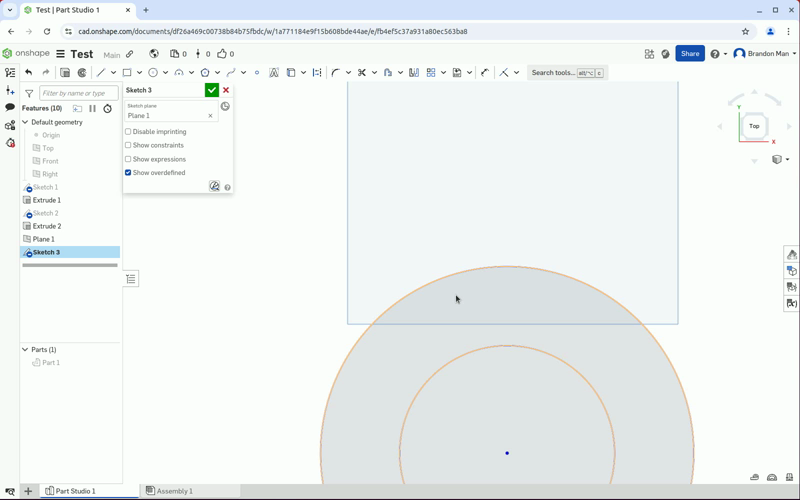
click(456, 294)
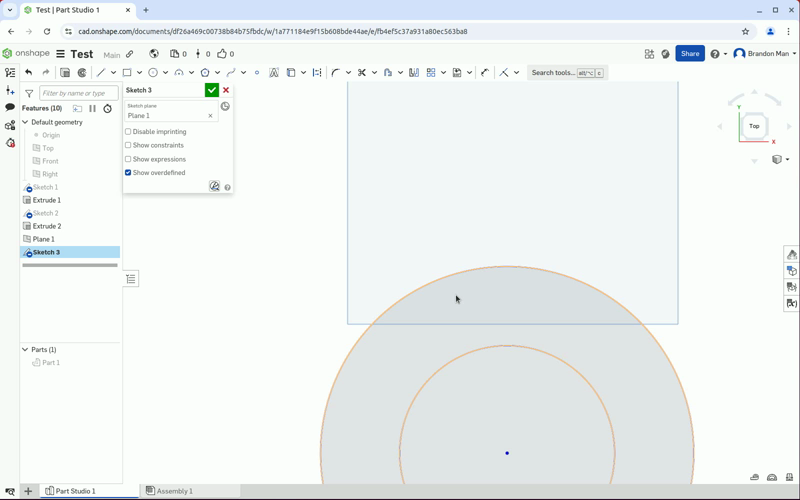
scroll(-6)
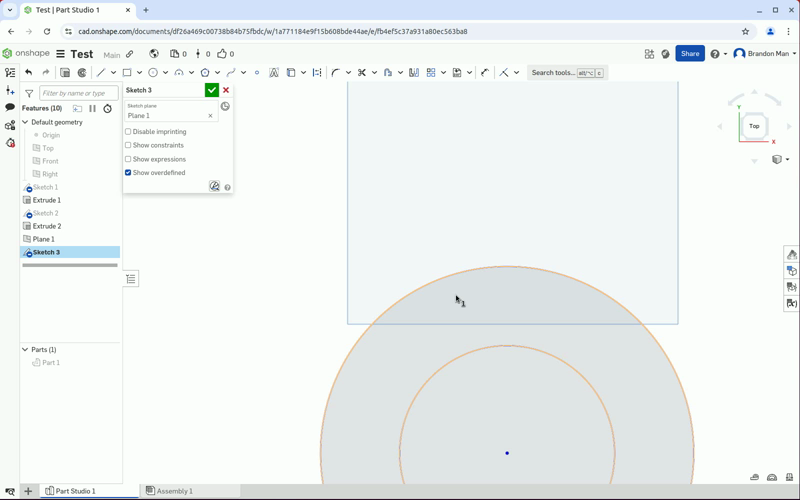
scroll(-6)
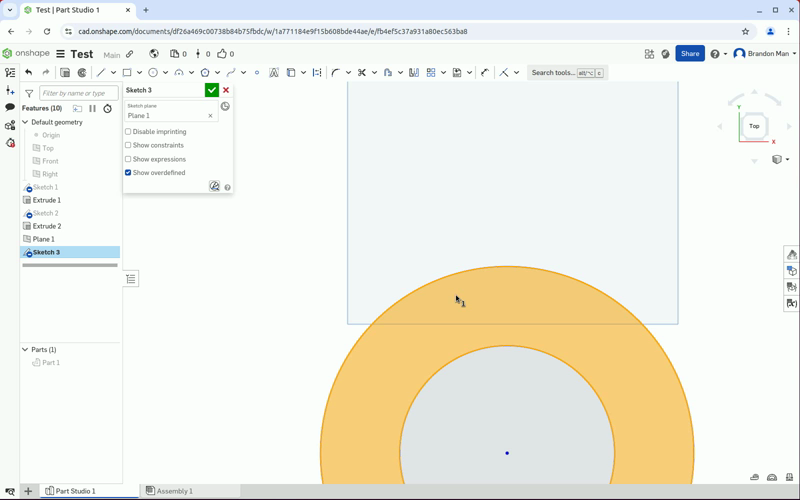
scroll(-6)
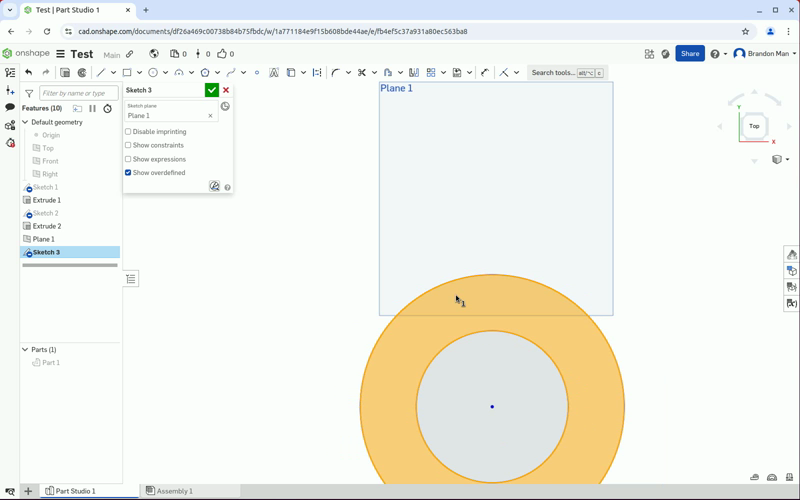
scroll(-6)
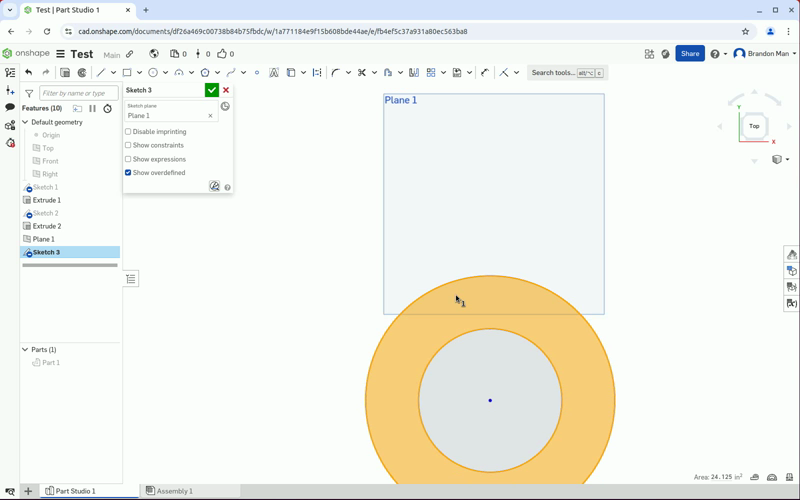
scroll(-6)
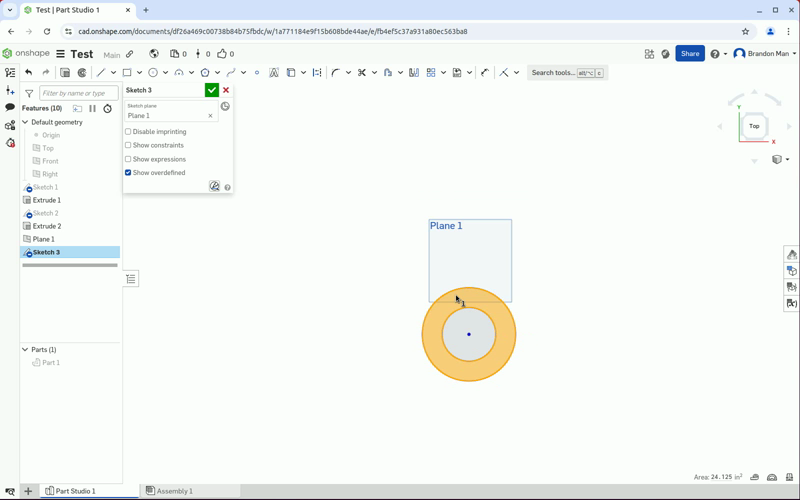
scroll(-6)
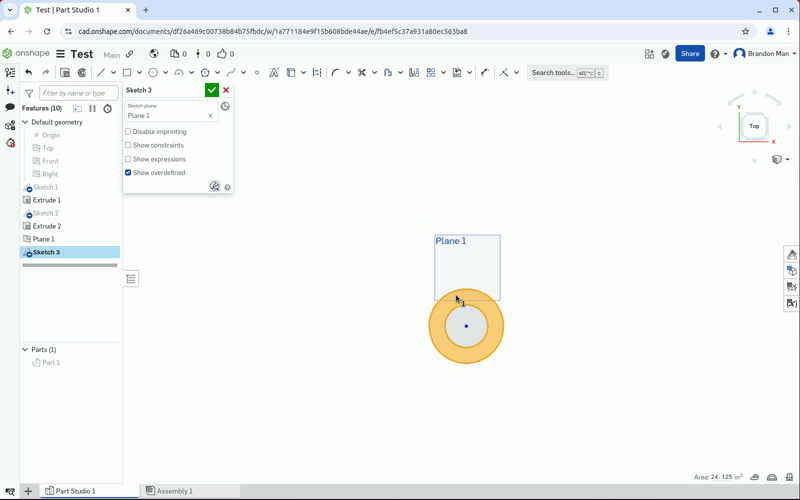
scroll(-6)
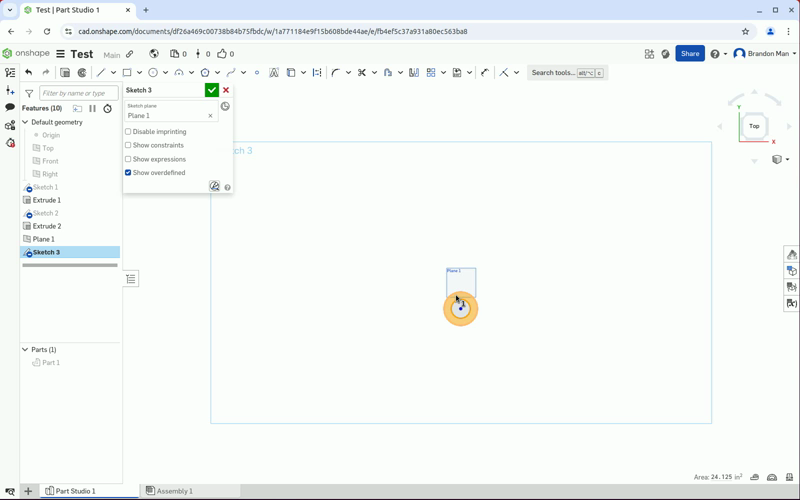
mouse_move(73, 352)
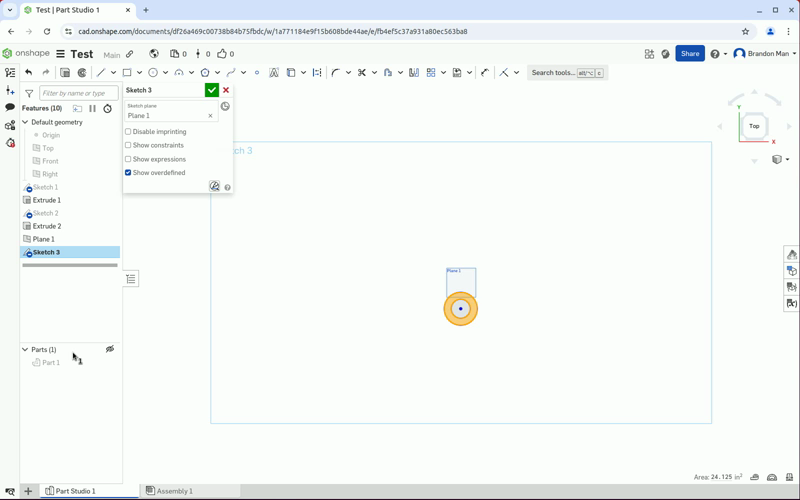
key(shift+y)
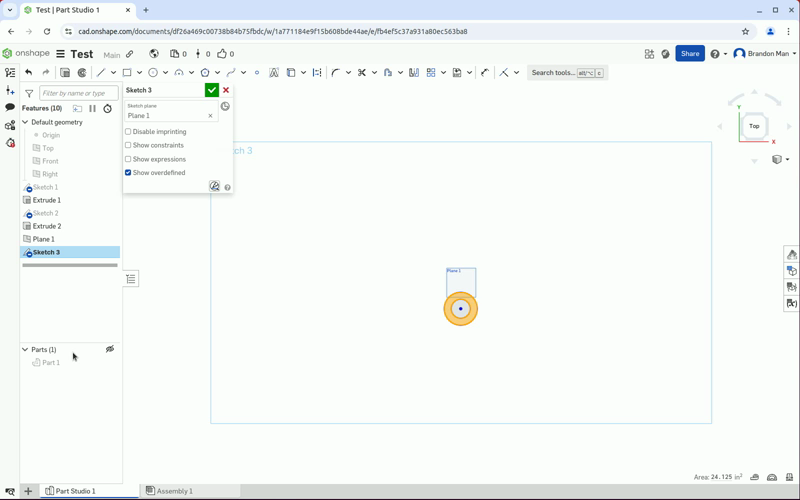
key(shift+e)
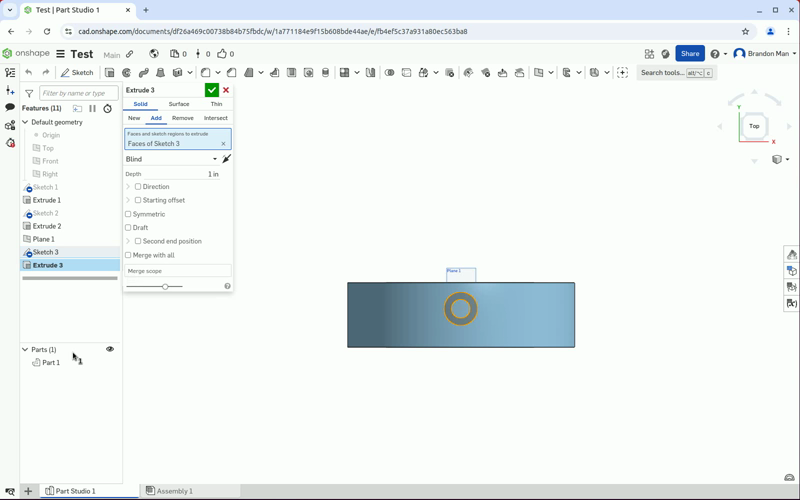
mouse_move(143, 106)
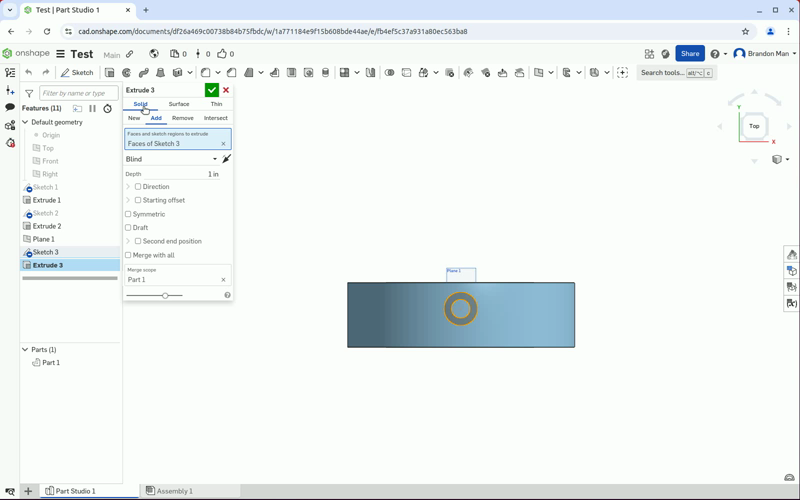
click(143, 106)
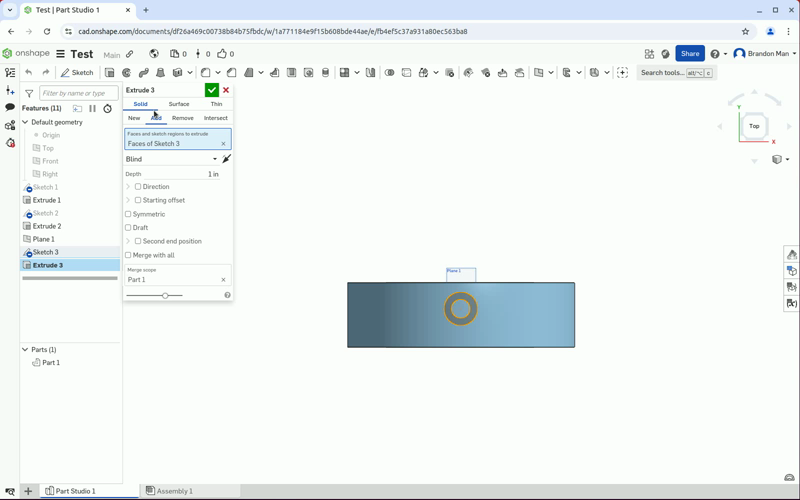
mouse_move(186, 120)
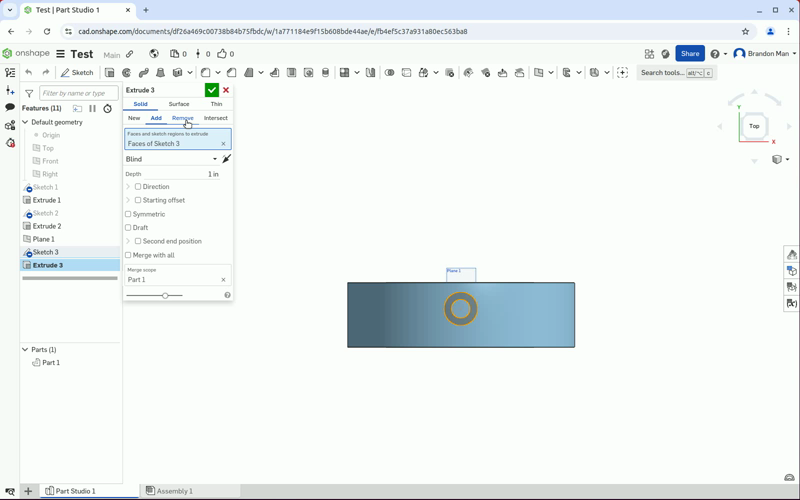
click(186, 120)
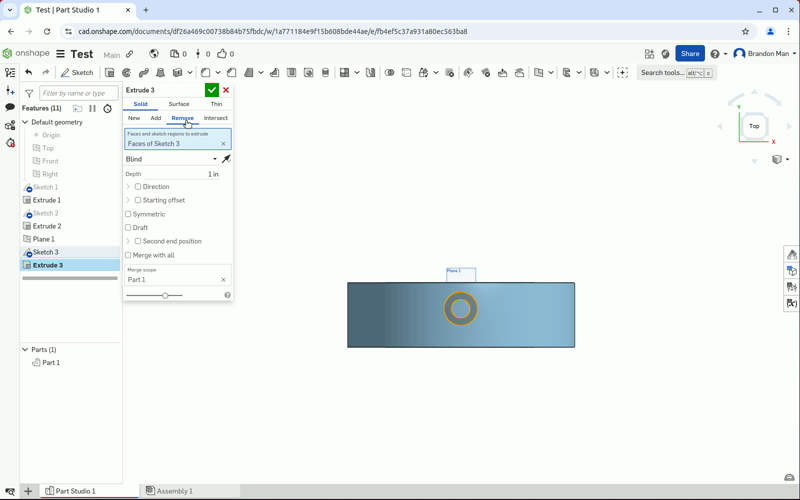
key(tab, 4)
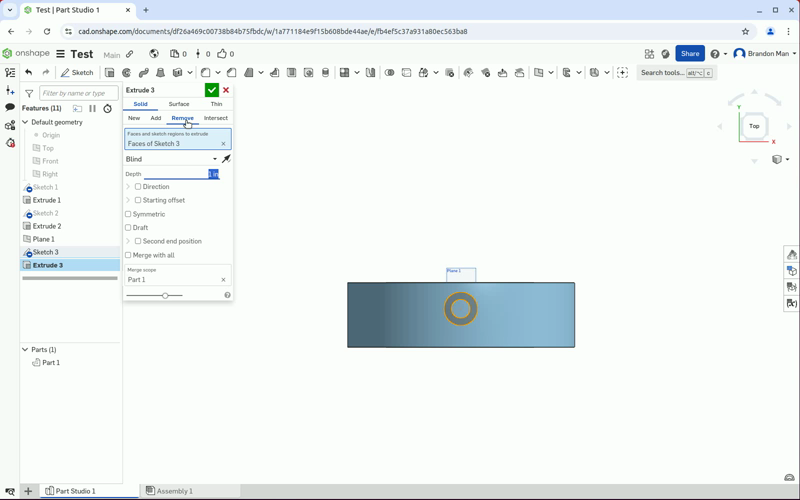
text(5.296)
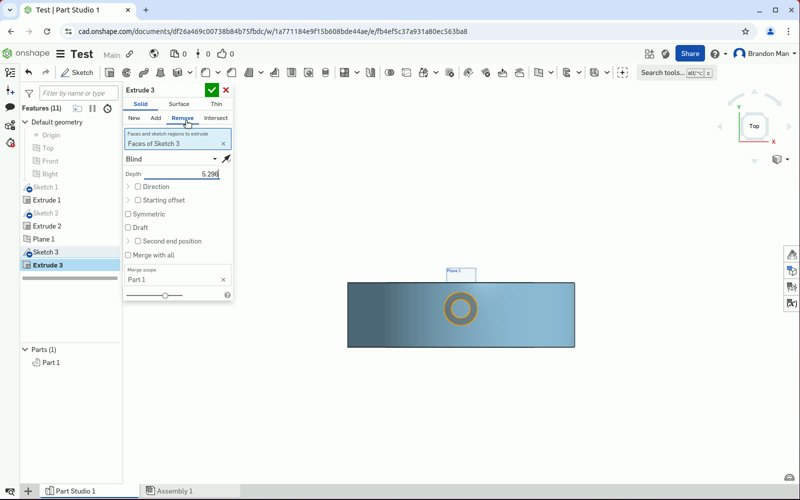
key(tab, 6)
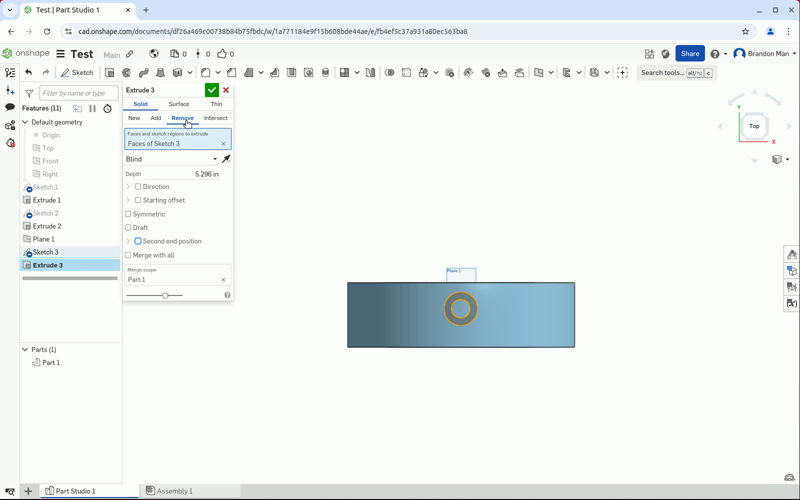
key(space)
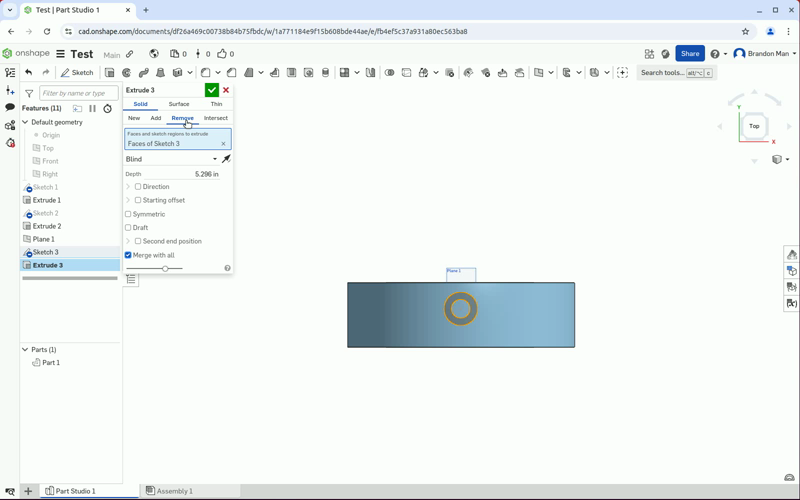
key(enter)
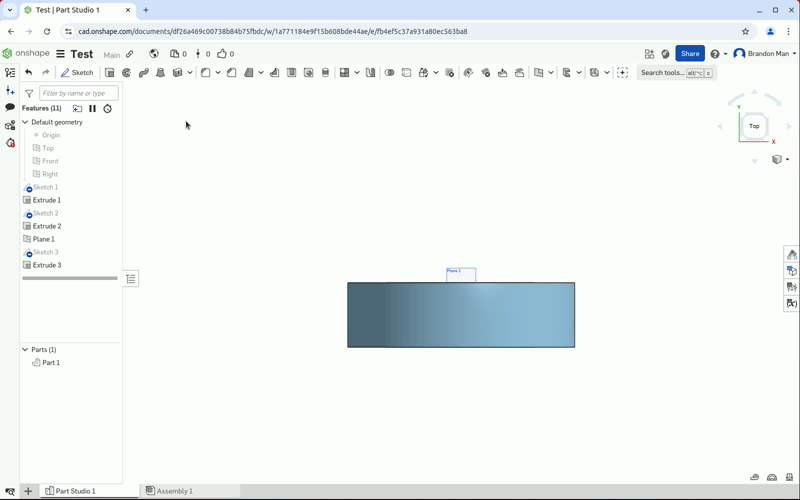
key(shift+h)
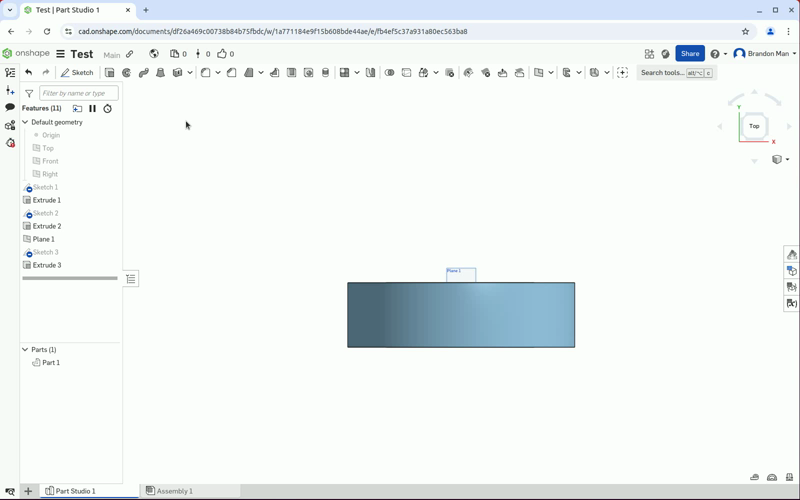
key(shift+h)
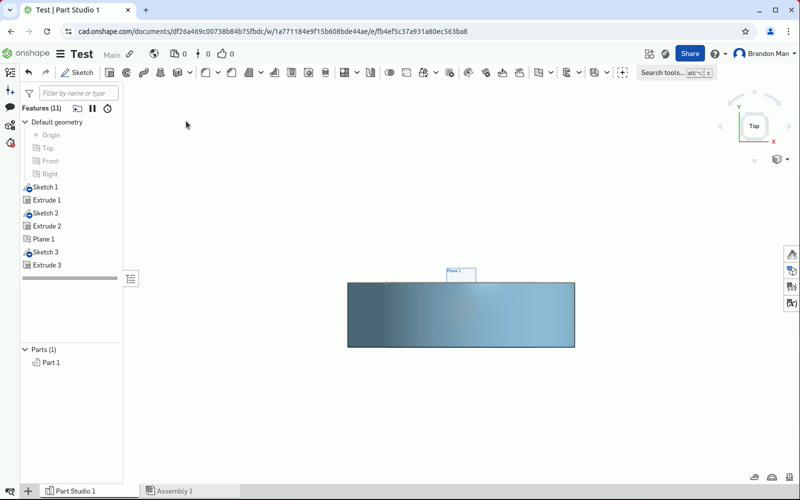
key(shift+7)
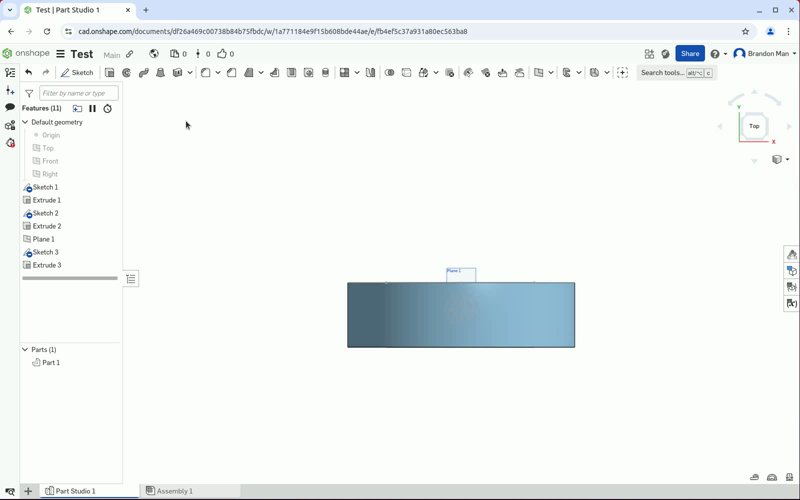
key(up, 3)
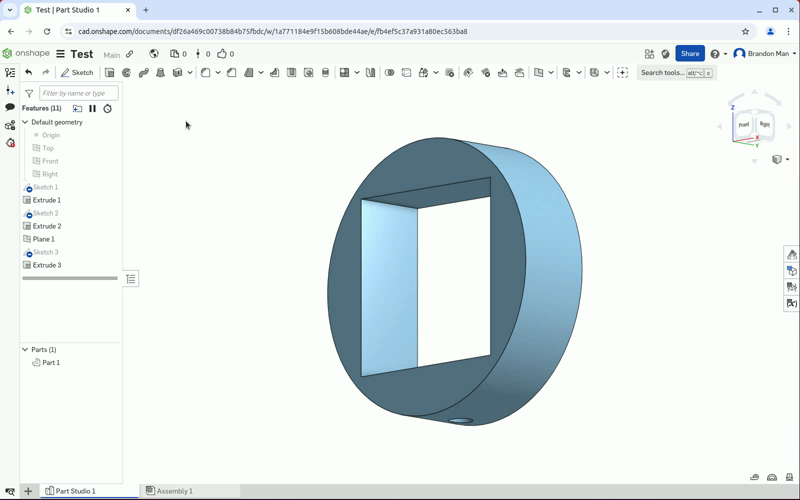
key(left, 3)
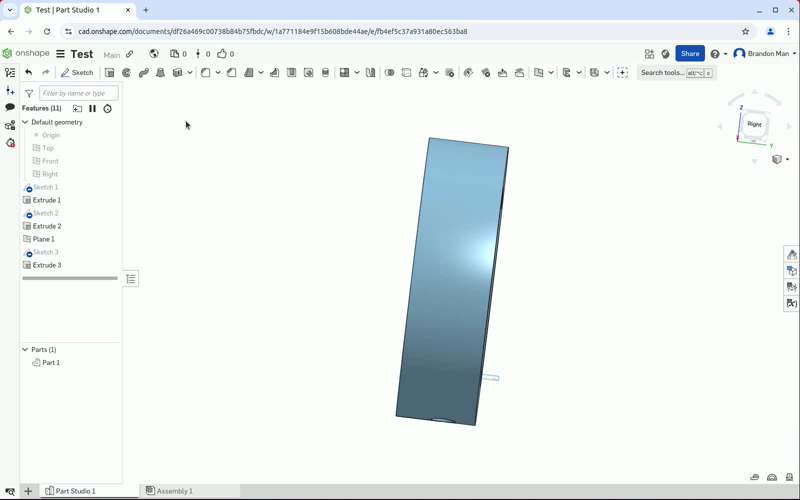
key(right, 3)
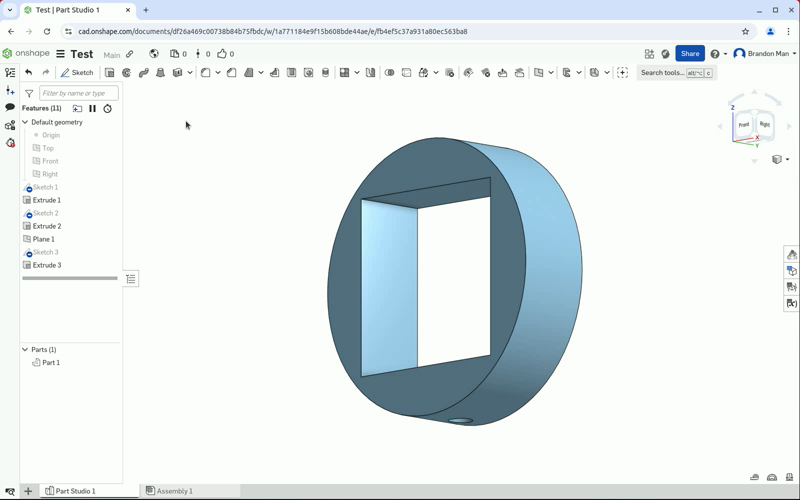
key(down, 3)
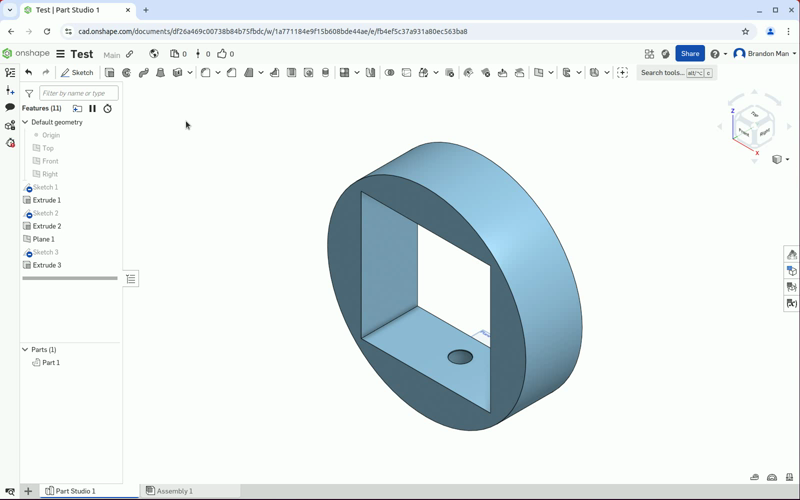
mouse_move(73, 189)
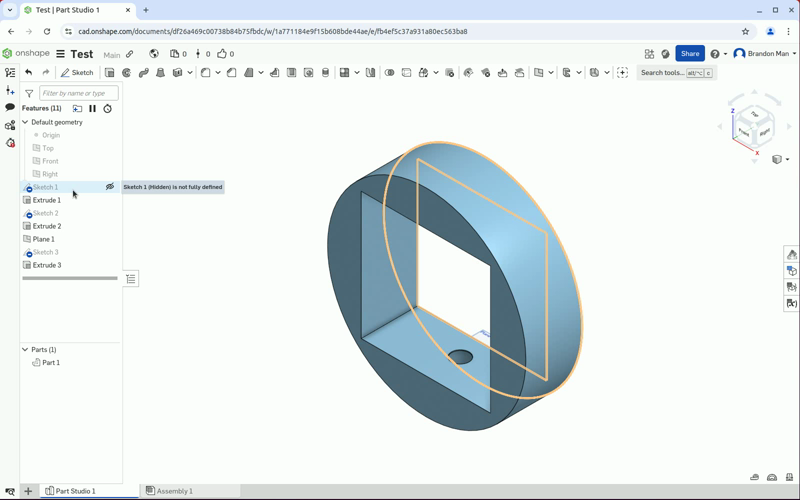
click(73, 189)